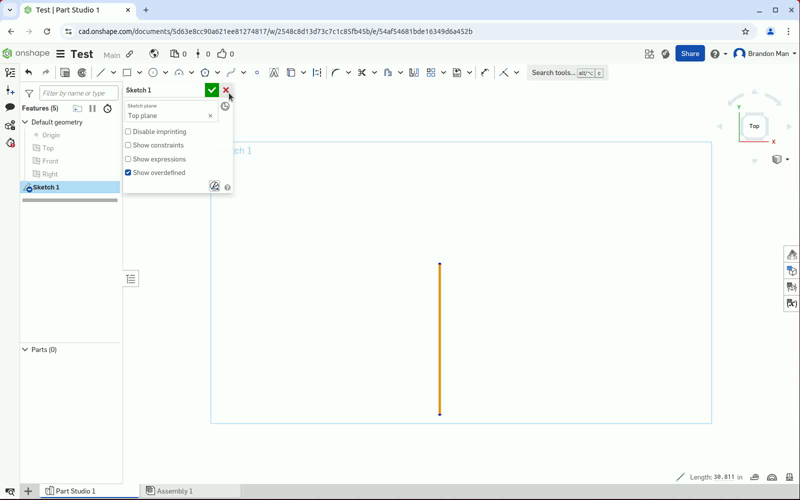
key(shift+h)
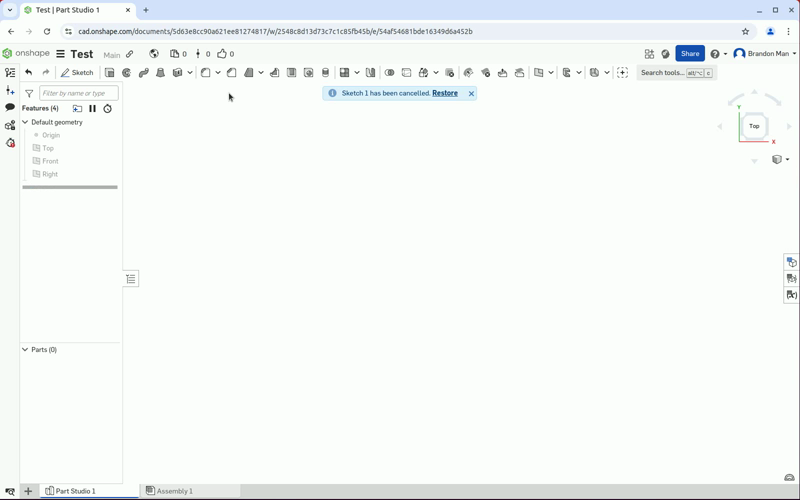
mouse_move(73, 352)
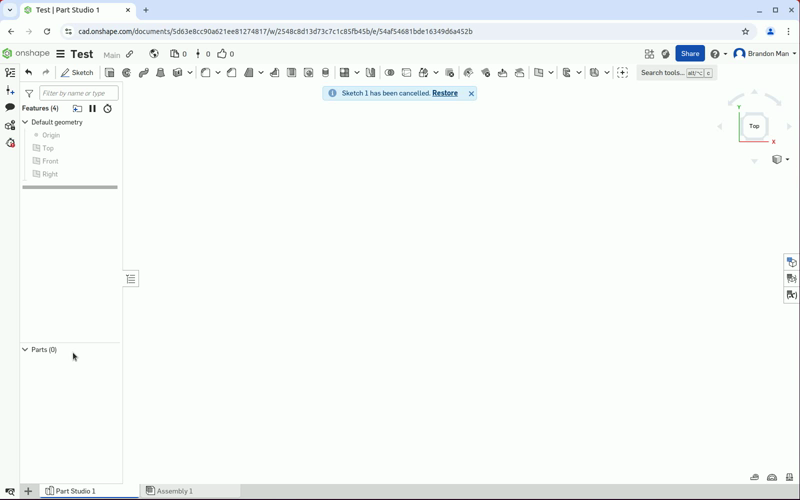
key(y)
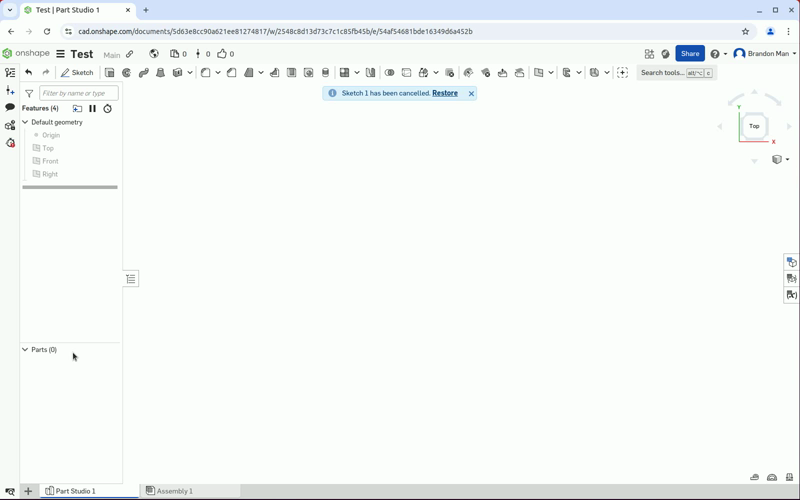
key(shift+p)
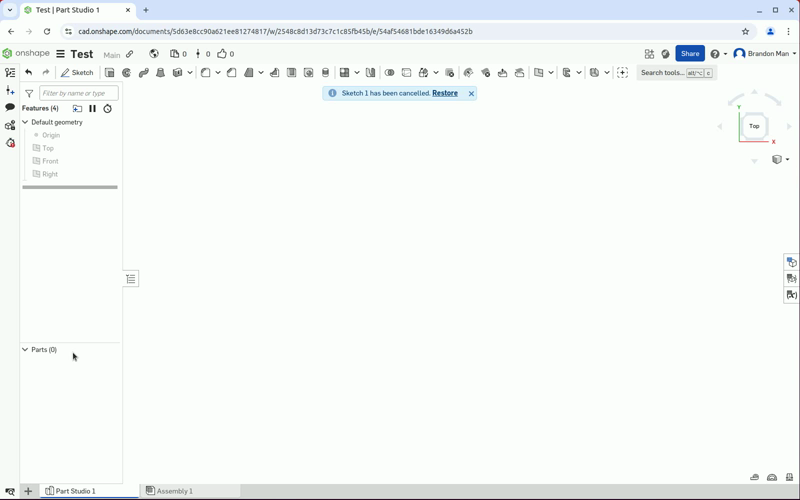
key(space)
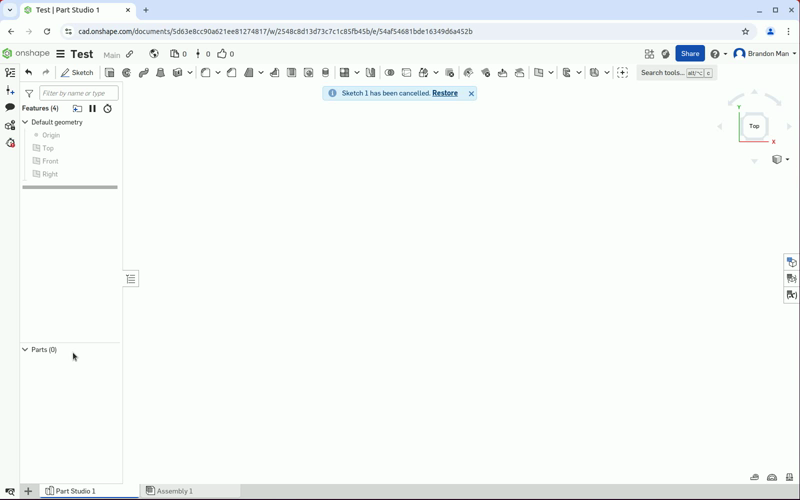
key_down(shift)
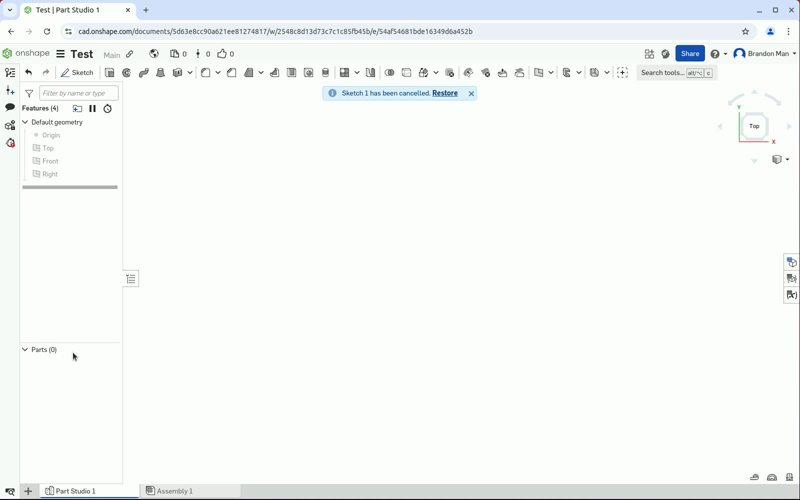
key(up)
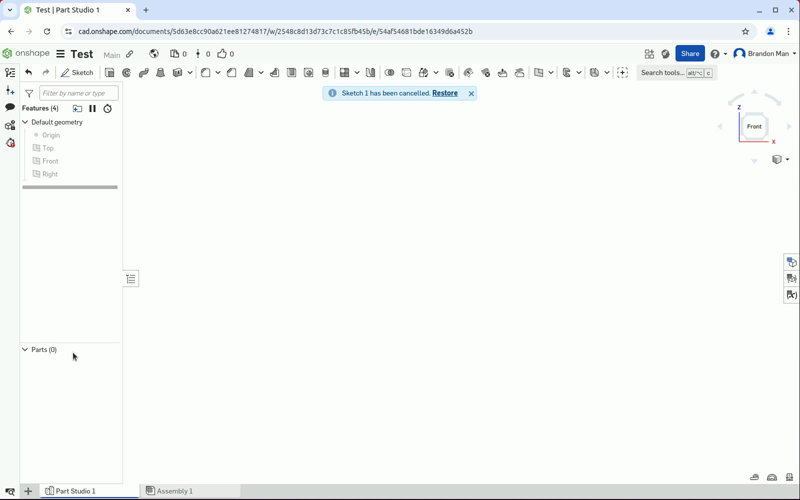
key_up(shift)
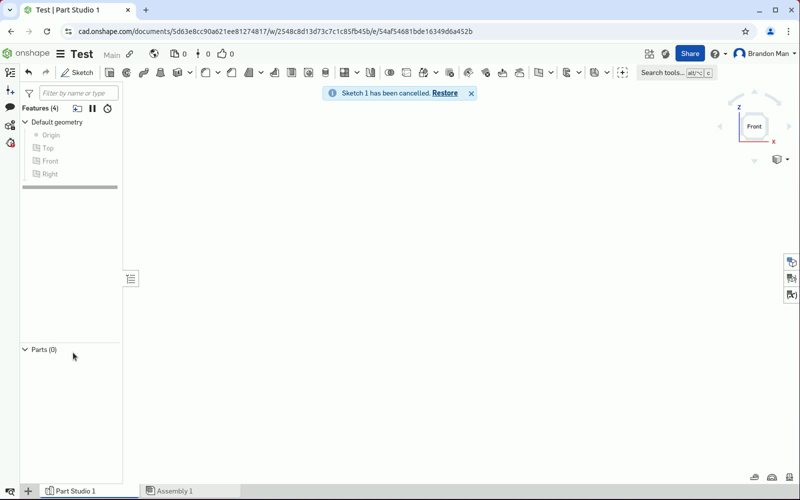
mouse_move(73, 352)
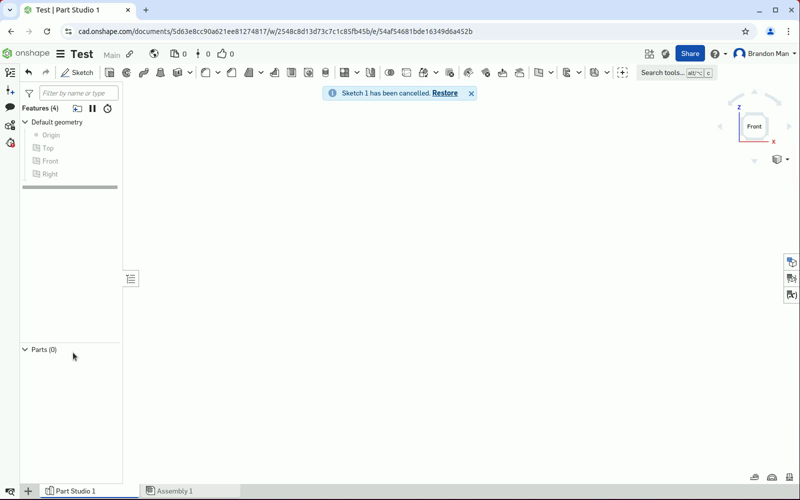
key(shift+y)
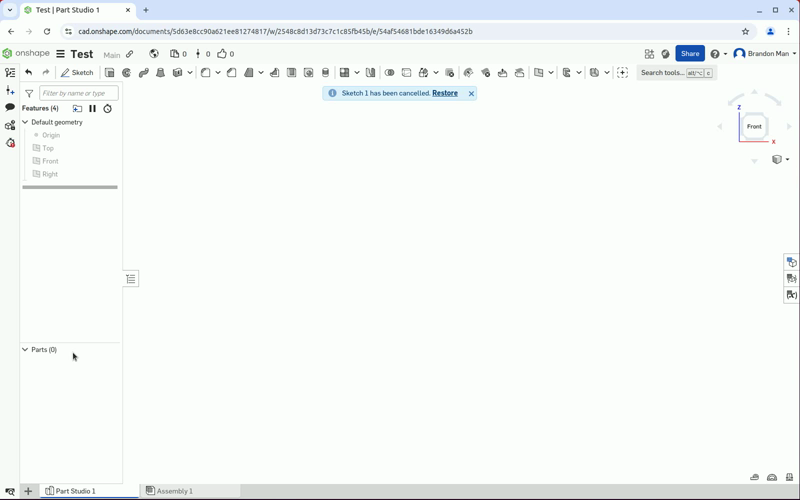
key(shift+s)
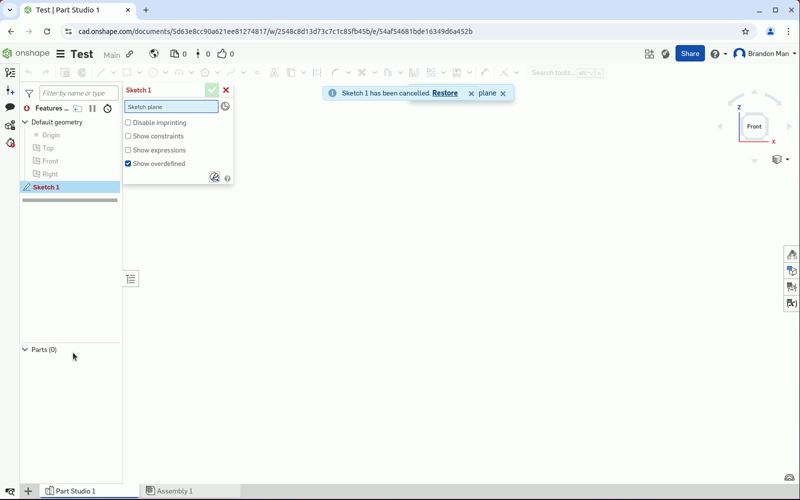
mouse_move(73, 163)
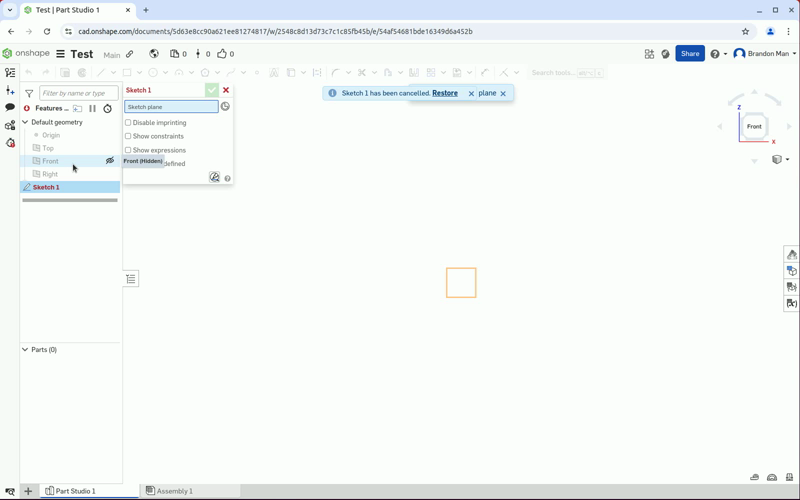
click(73, 163)
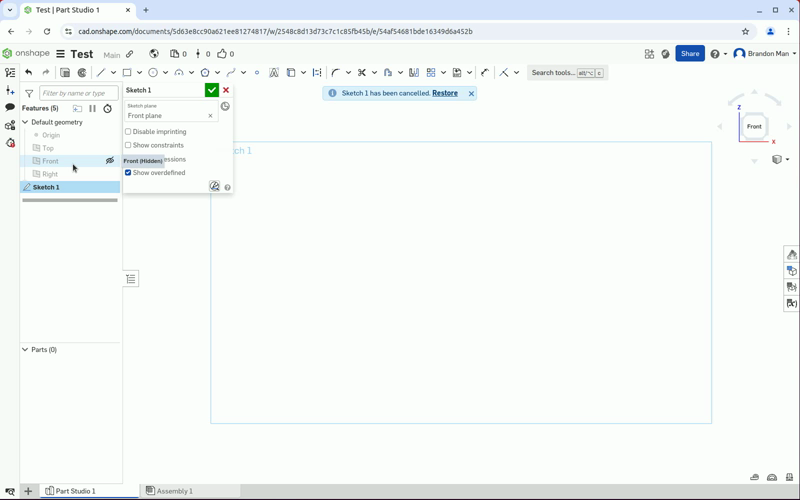
mouse_move(73, 352)
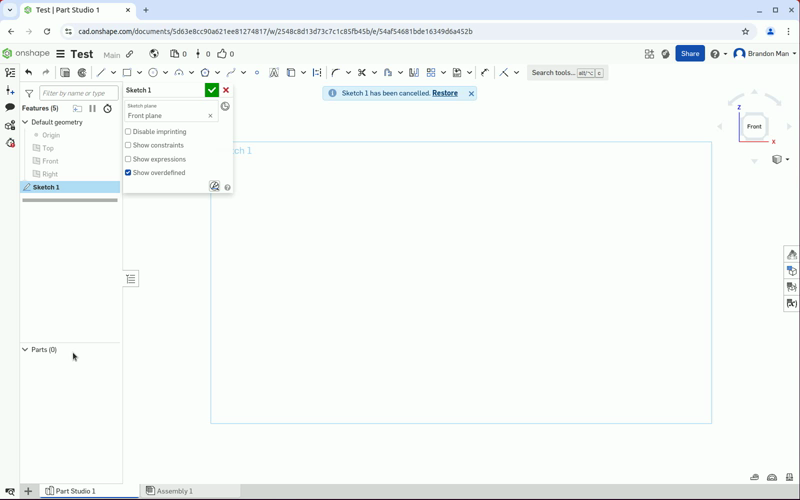
key(y)
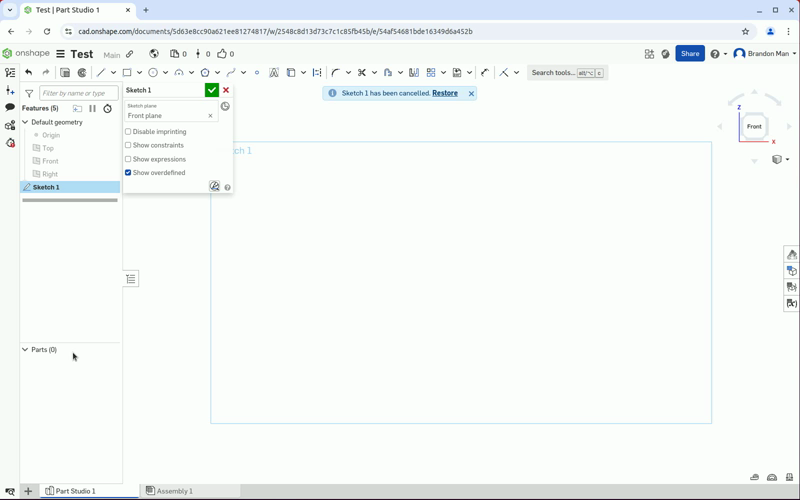
key(l)
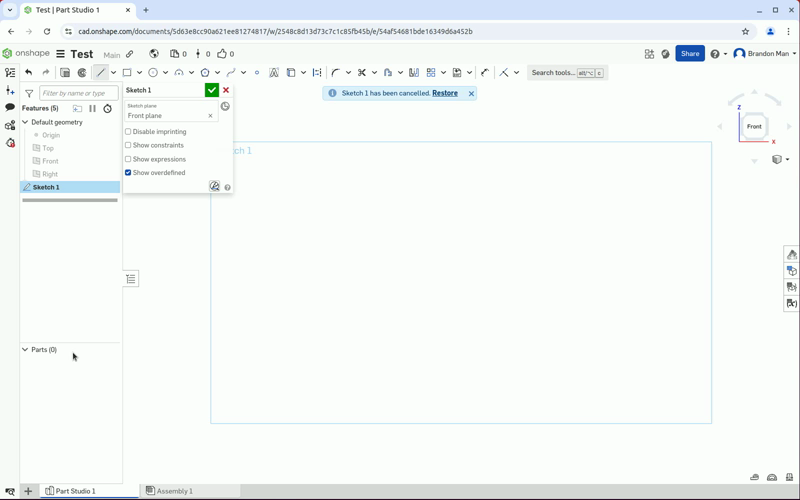
key_down(shift)
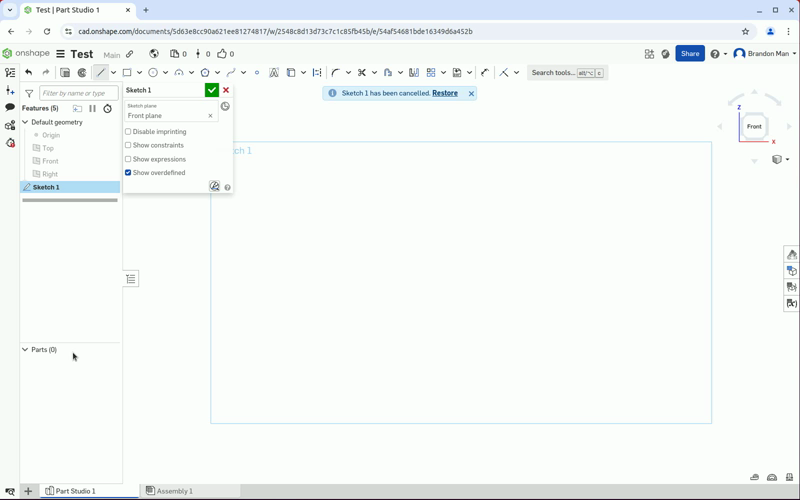
mouse_move(460, 282)
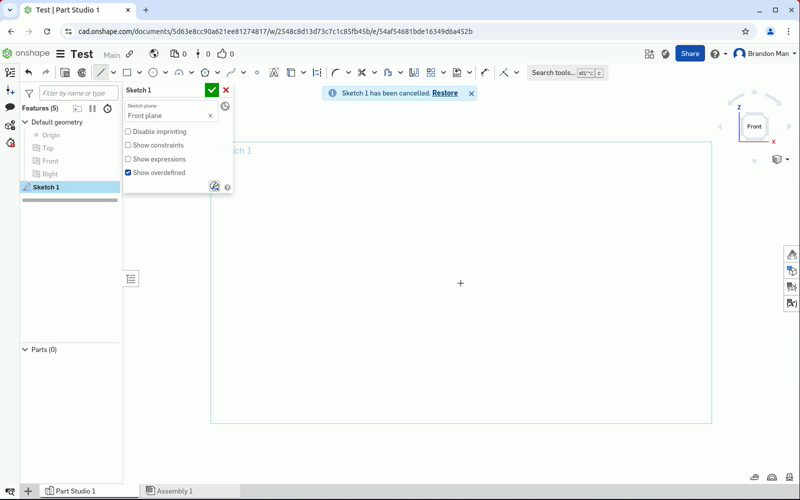
click(460, 282)
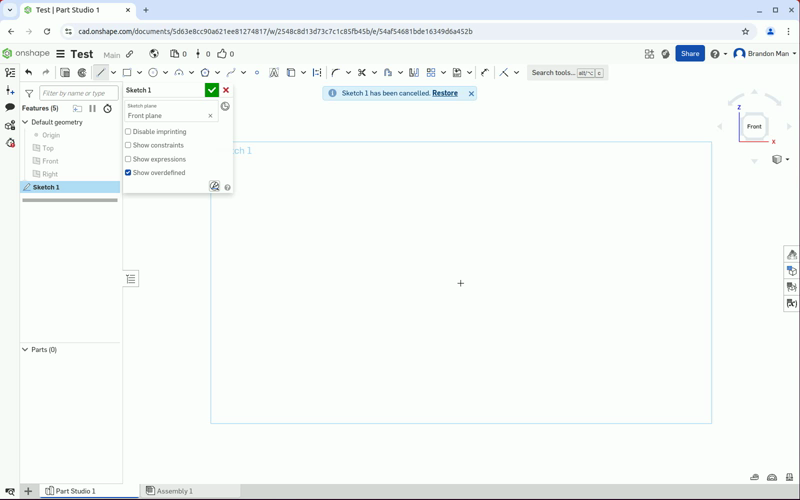
key_up(shift)
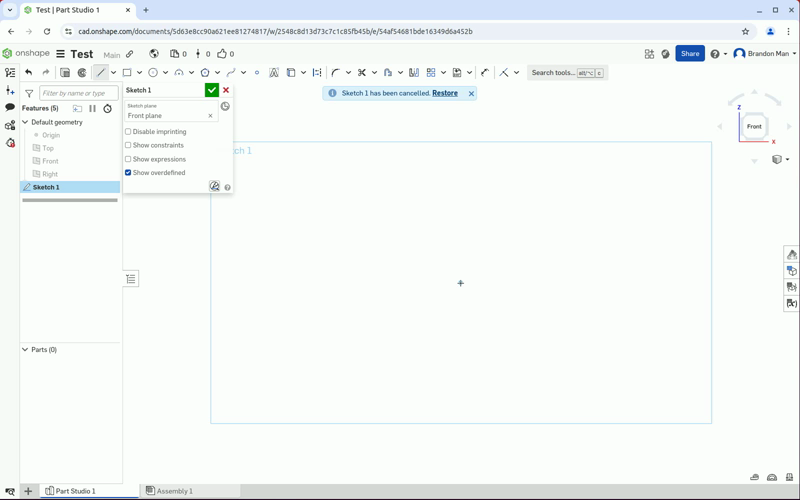
key_down(shift)
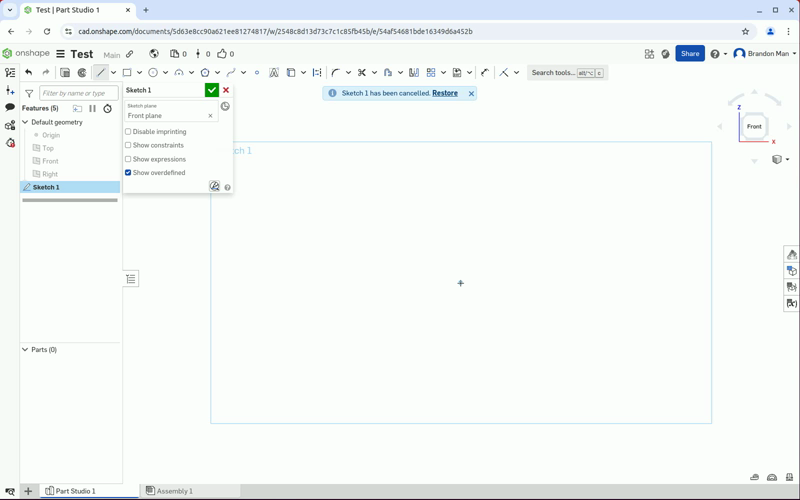
mouse_move(573, 282)
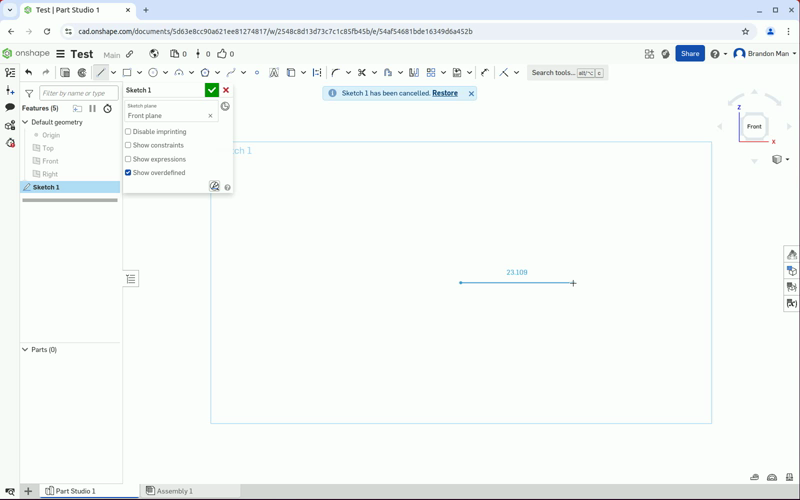
click(573, 282)
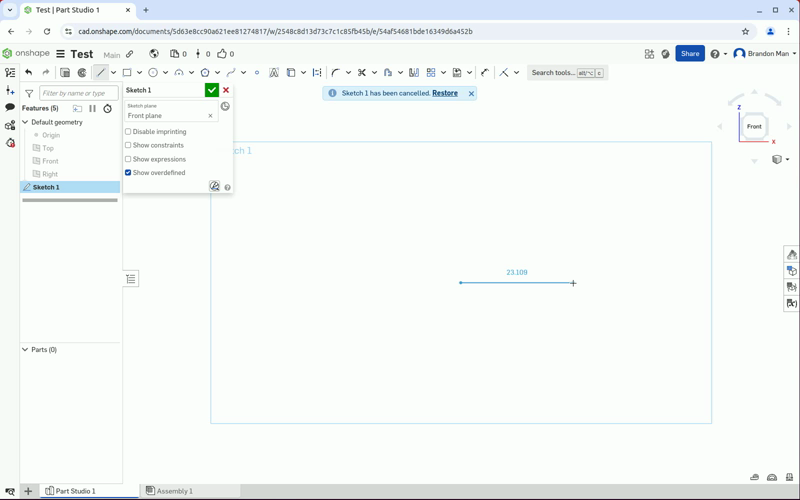
key_up(shift)
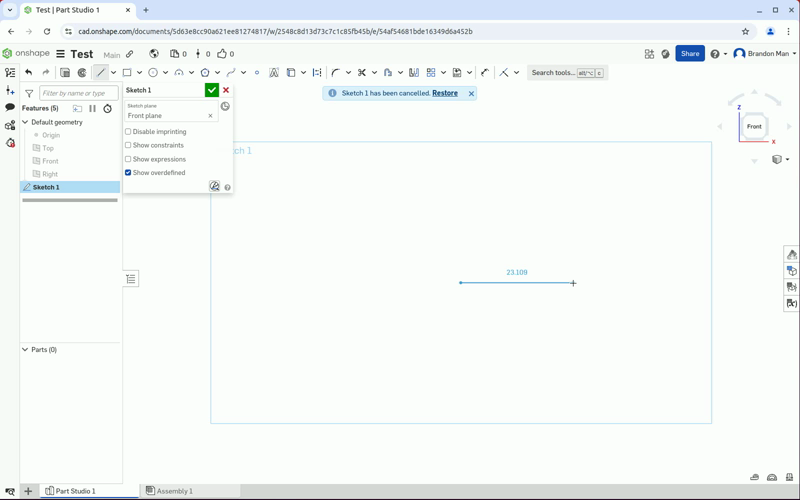
key_down(shift)
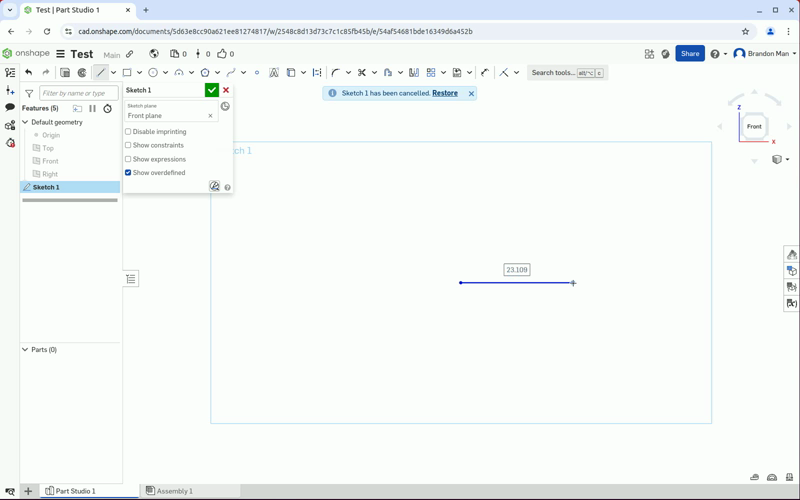
mouse_move(589, 282)
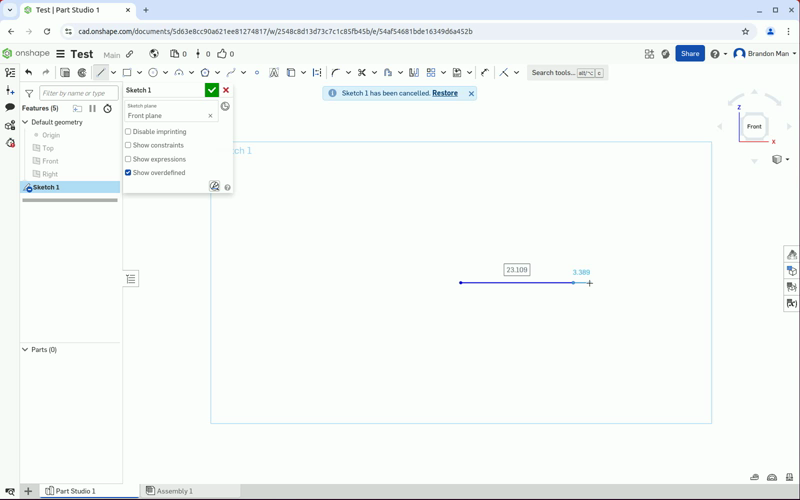
mouse_move(573, 264)
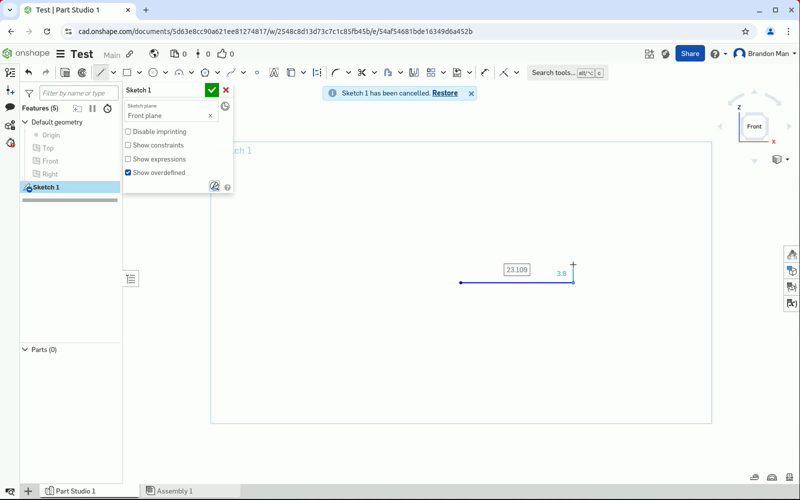
click(573, 264)
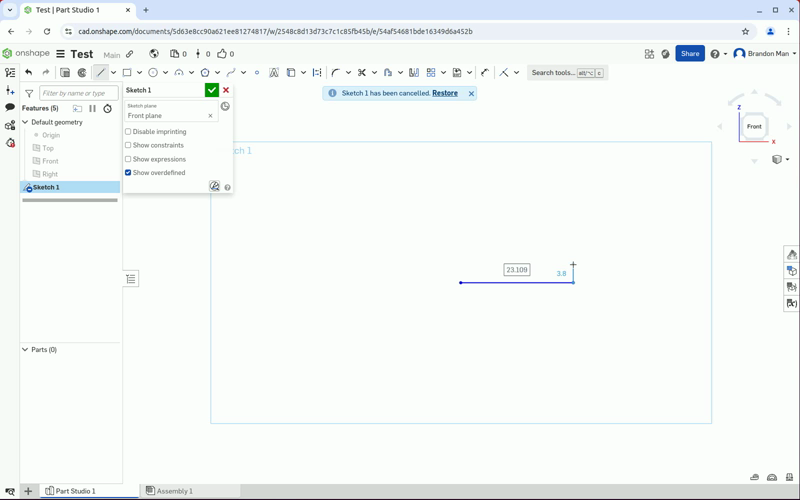
key_up(shift)
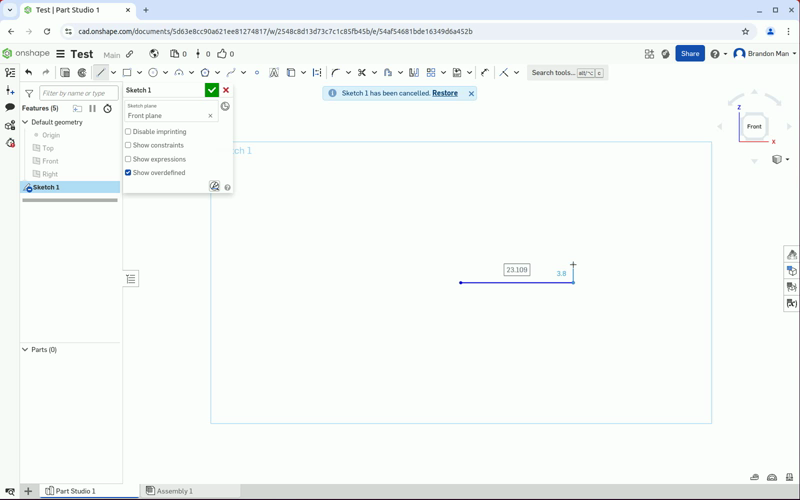
key_down(shift)
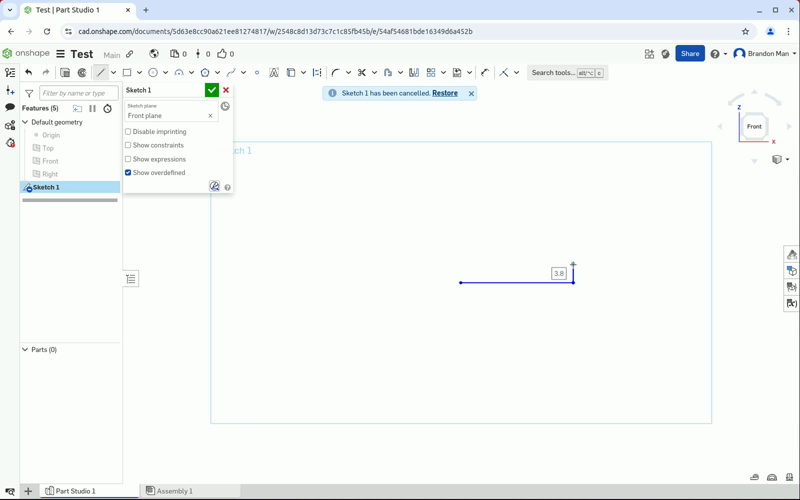
mouse_move(460, 264)
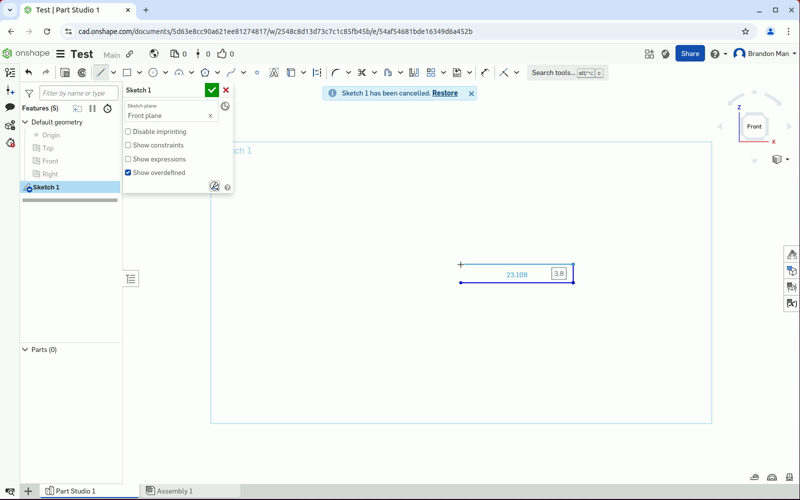
click(460, 264)
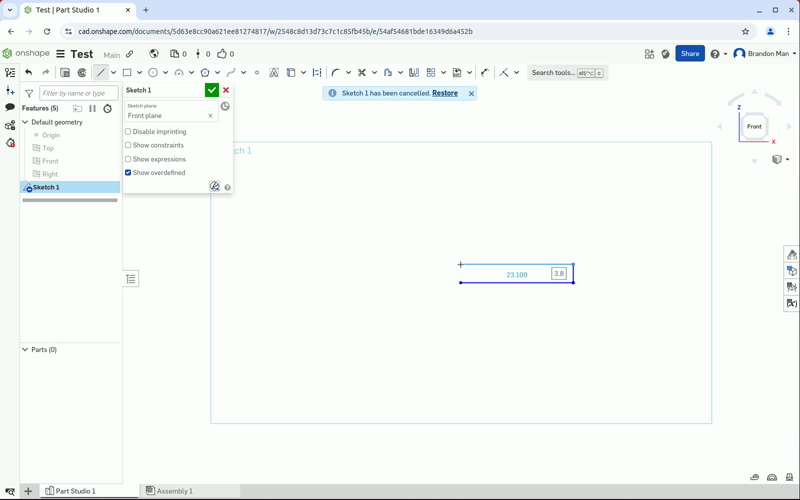
key_up(shift)
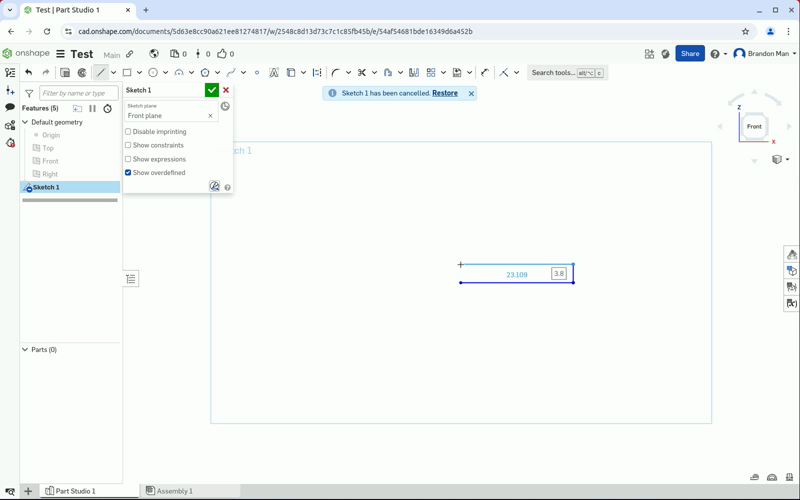
mouse_move(490, 264)
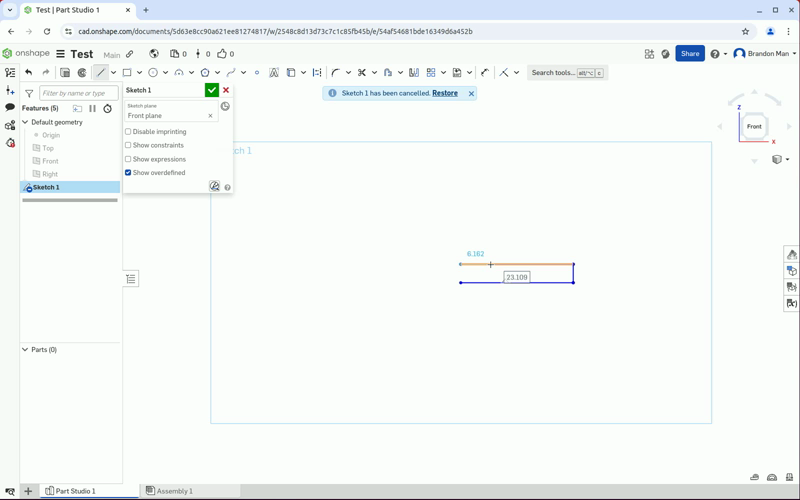
key_down(shift)
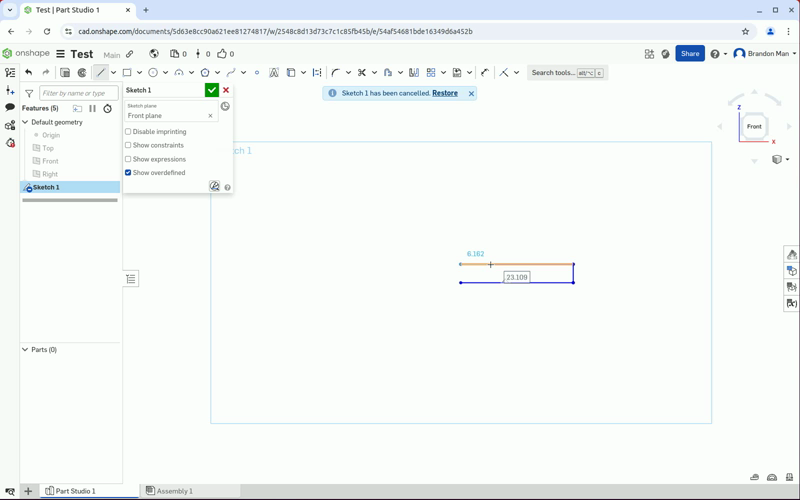
mouse_move(460, 282)
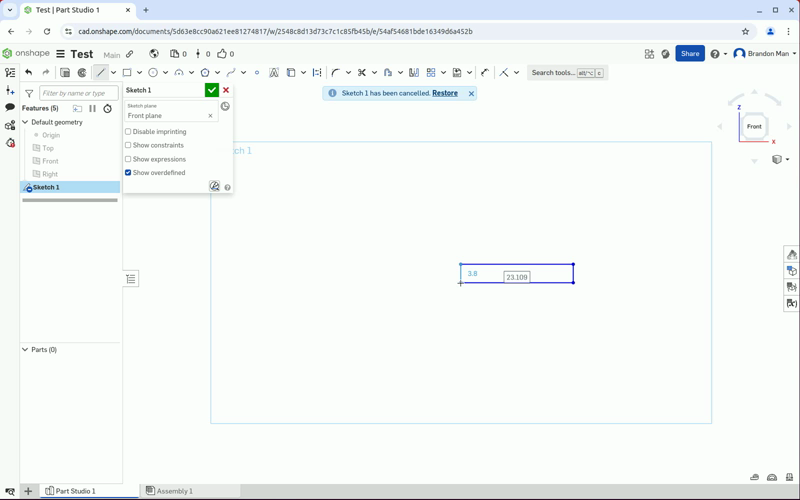
key_up(shift)
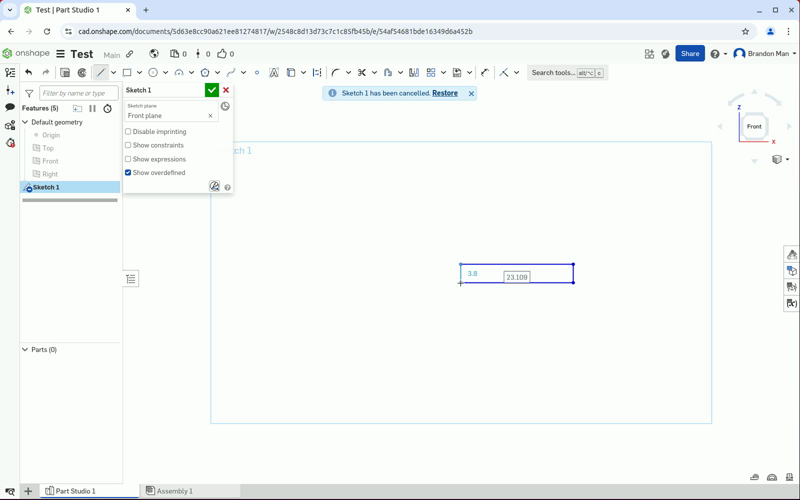
click(460, 282)
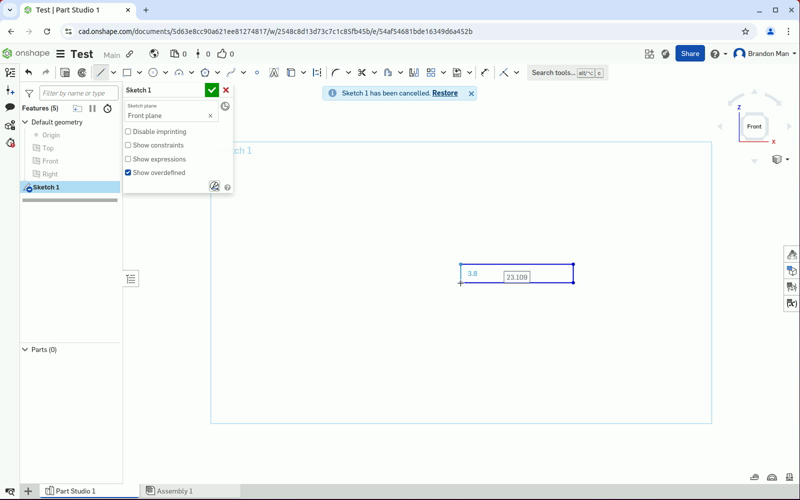
key(esc)
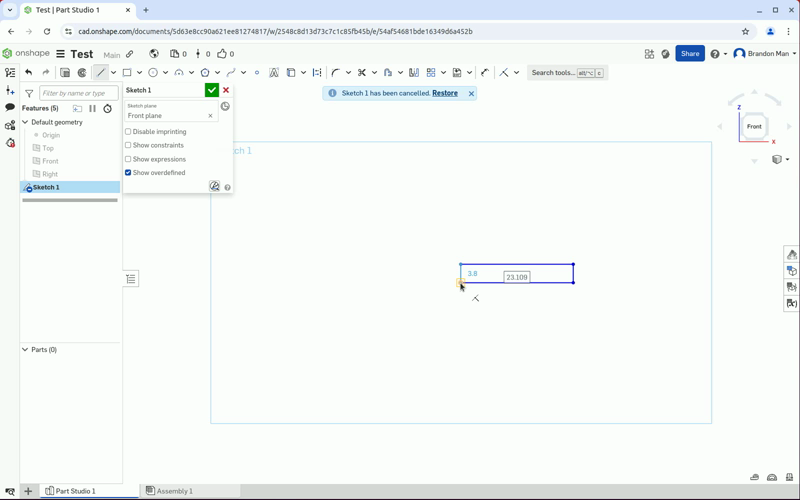
mouse_move(472, 274)
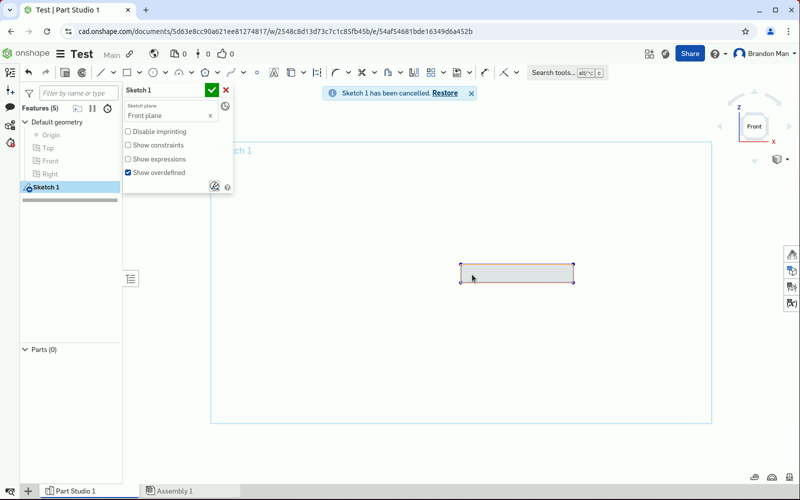
click(472, 274)
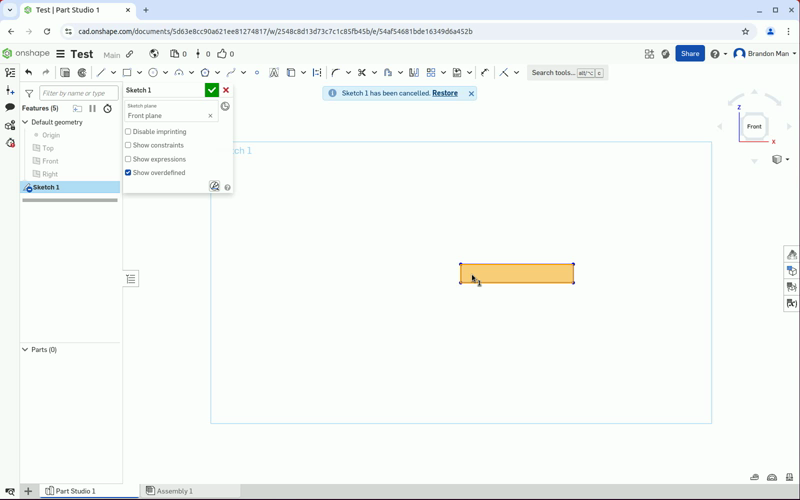
mouse_move(73, 352)
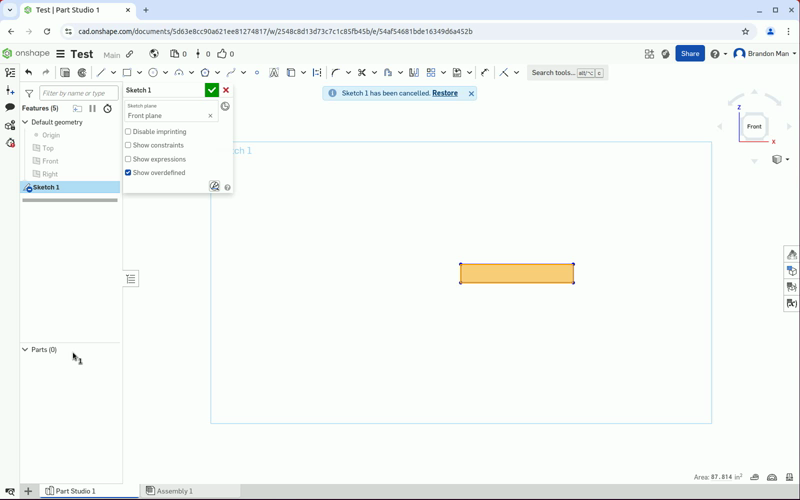
key(shift+y)
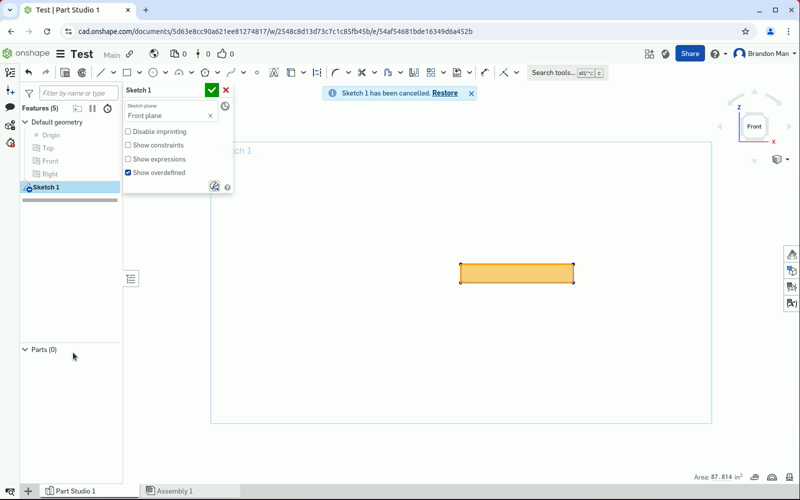
key(shift+e)
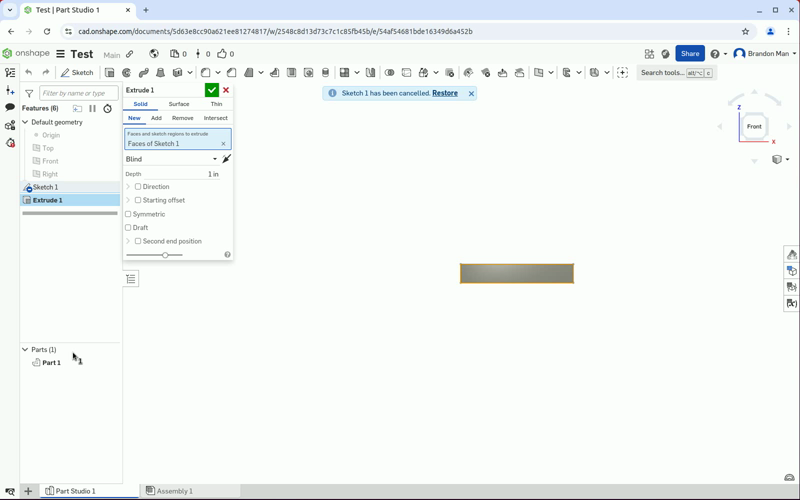
mouse_move(143, 106)
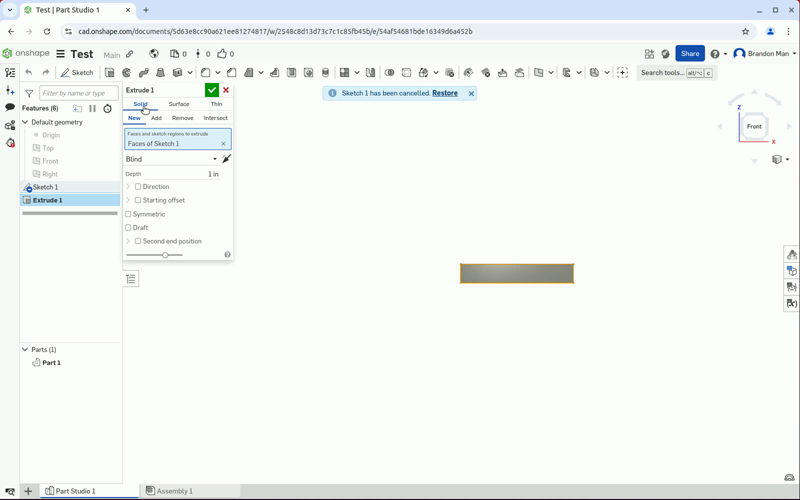
click(143, 106)
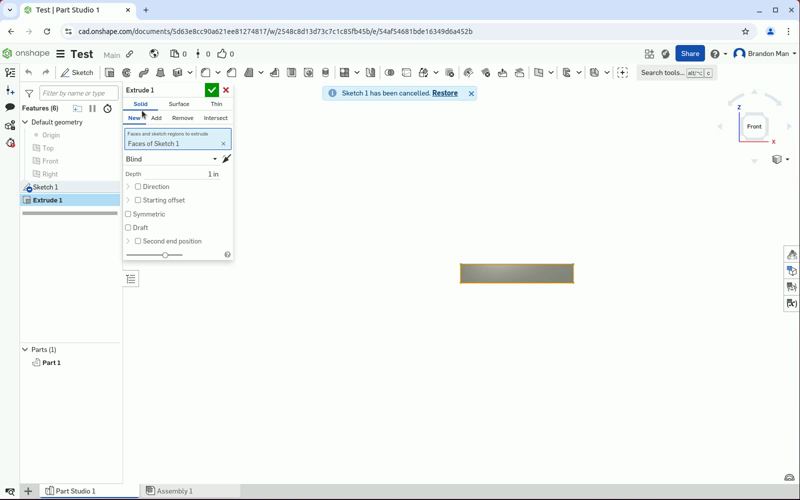
mouse_move(137, 120)
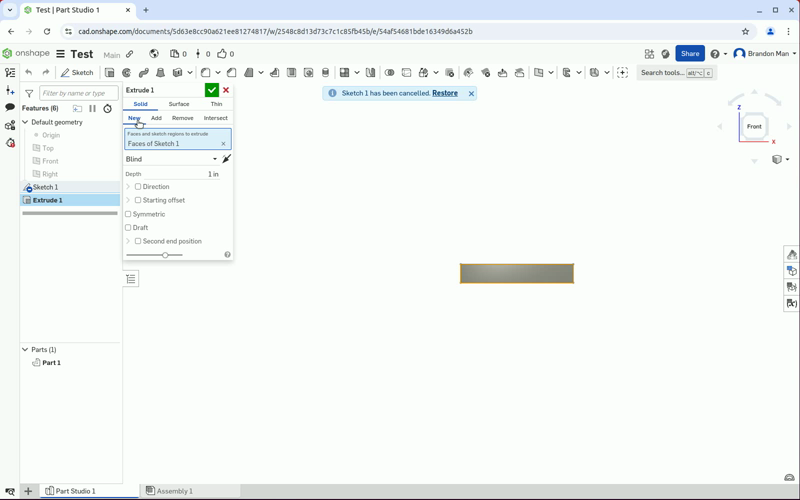
click(137, 120)
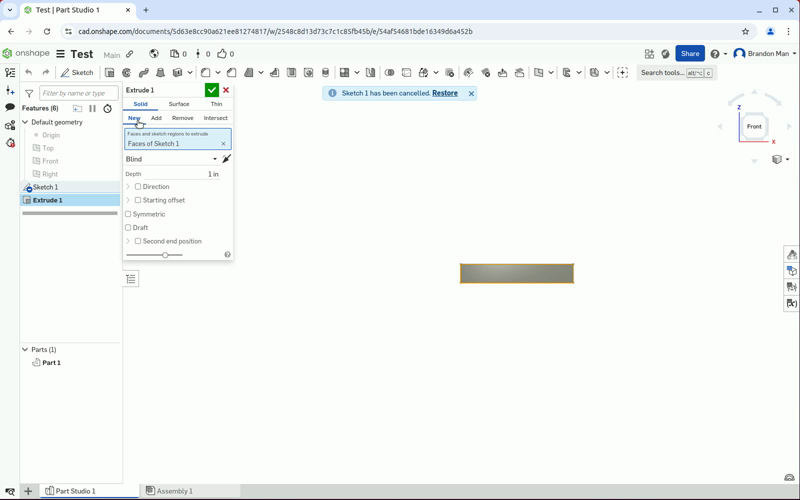
key(tab, 4)
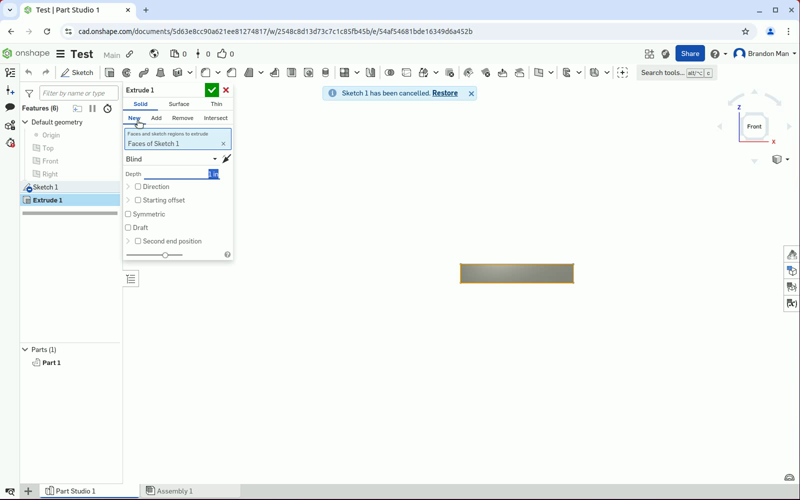
text(15.405)
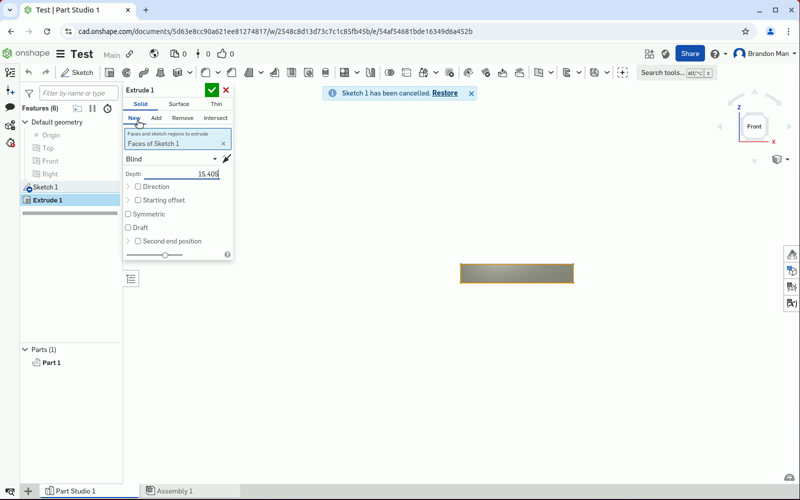
key(enter)
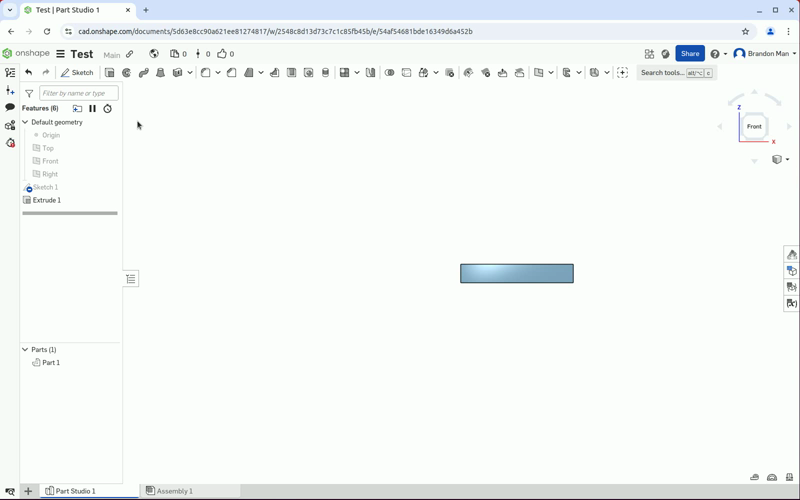
key(shift+h)
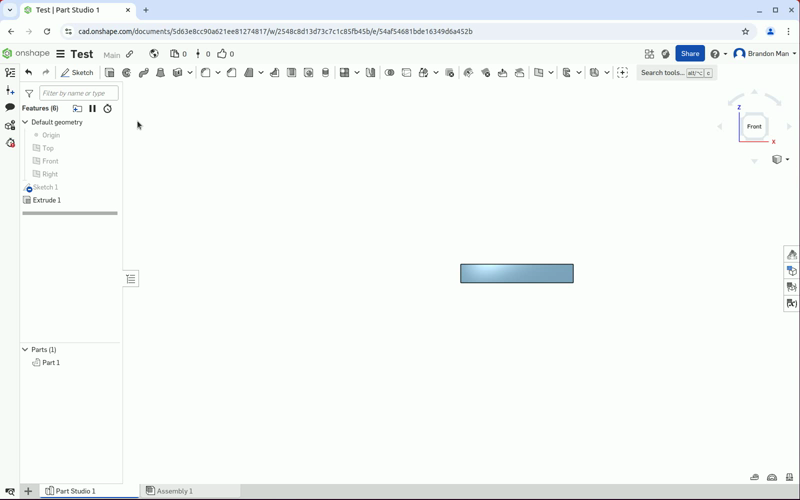
key(shift+h)
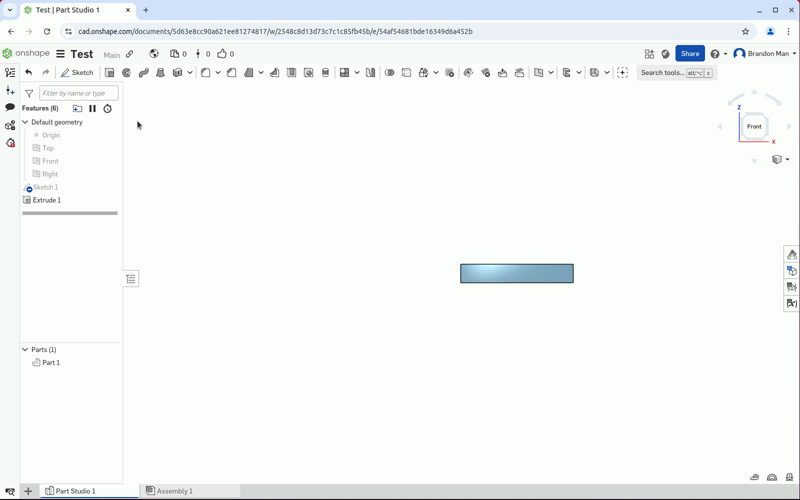
mouse_move(73, 189)
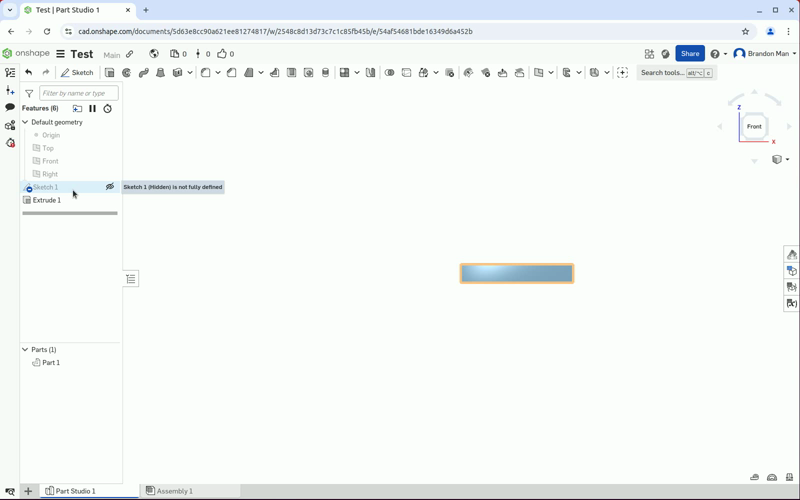
click(73, 189)
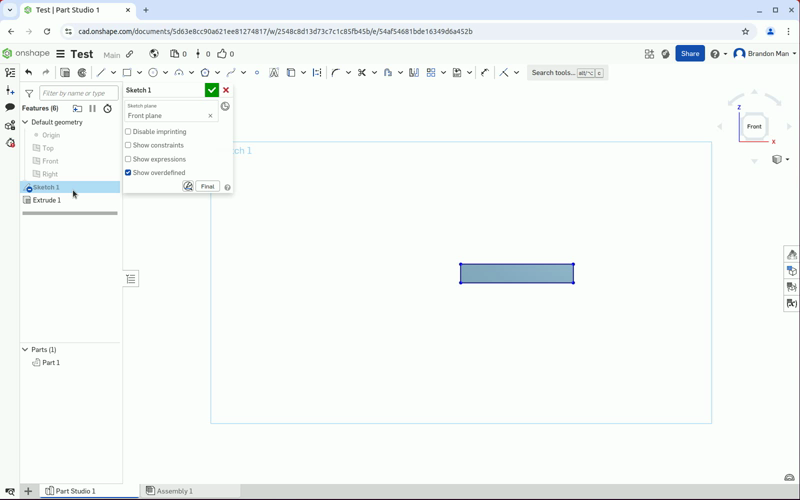
mouse_move(229, 92)
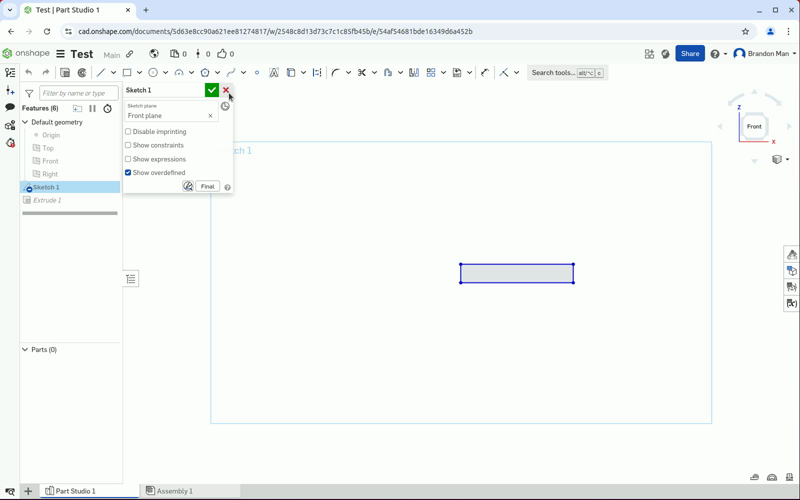
click(229, 92)
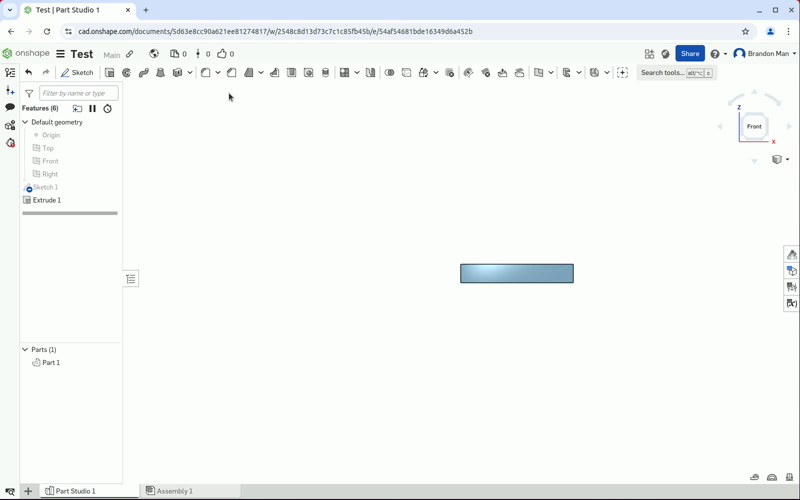
mouse_move(73, 352)
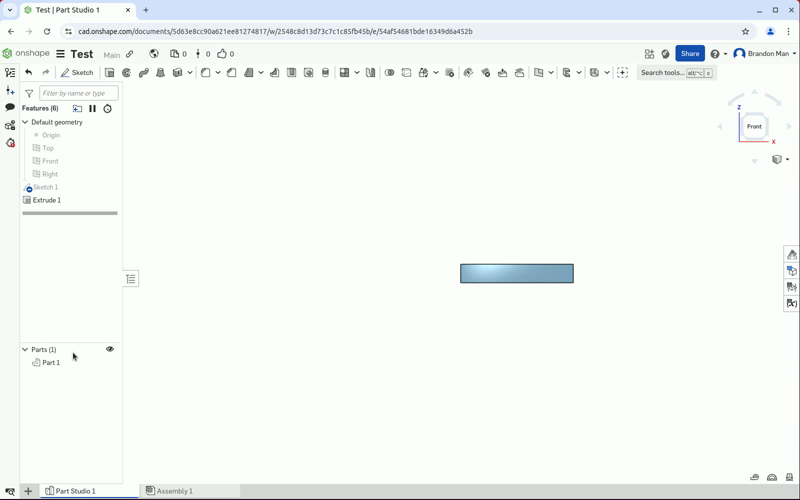
key(y)
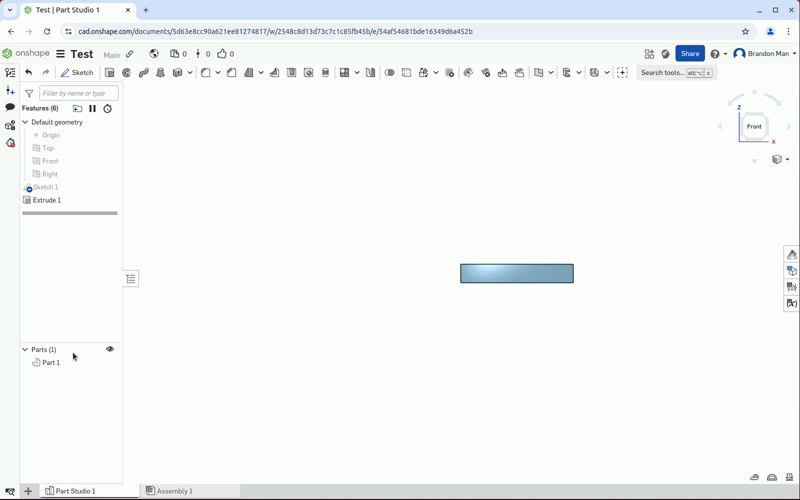
key(shift+p)
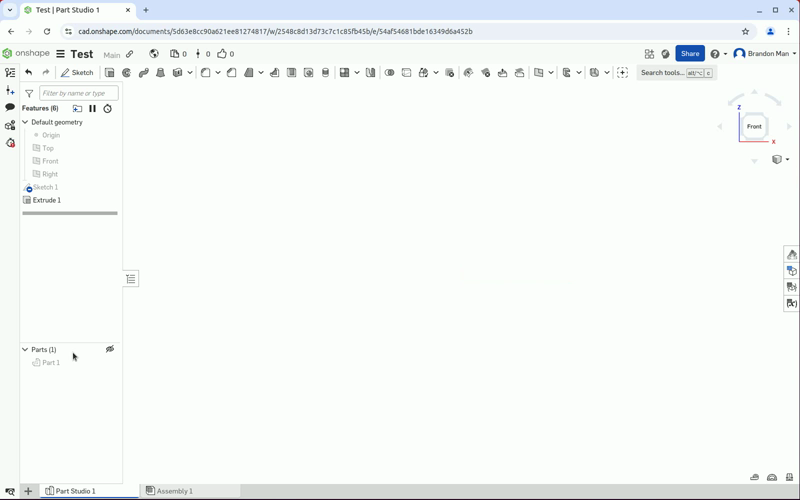
key(space)
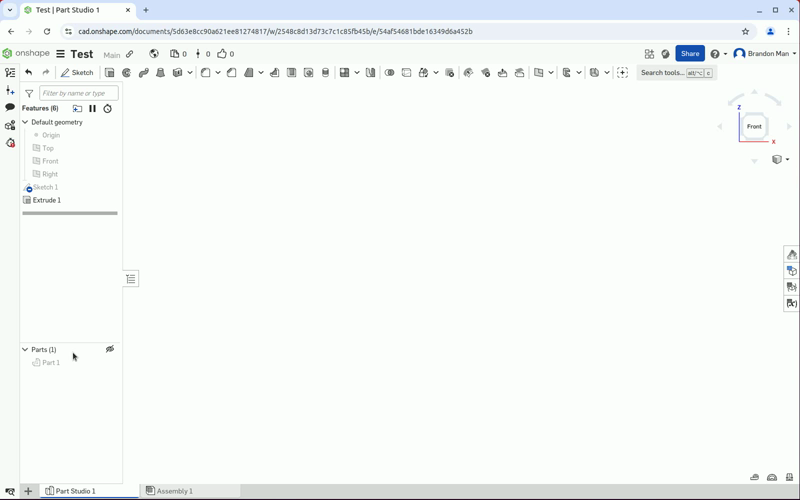
key_down(shift)
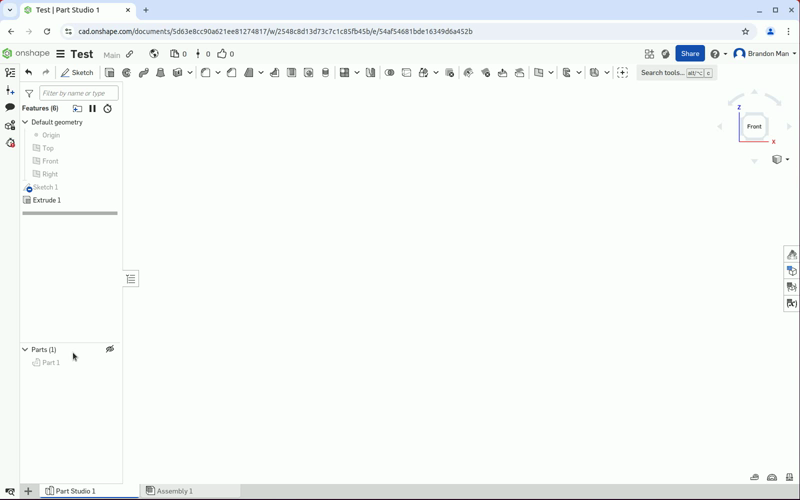
key(left)
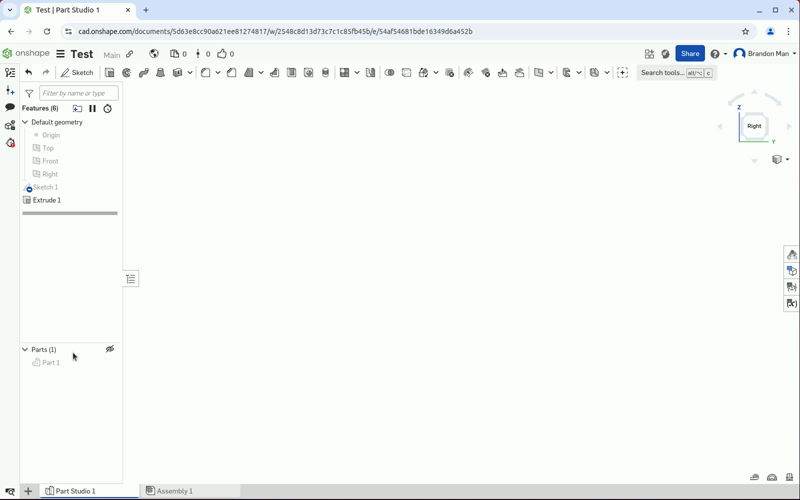
key_up(shift)
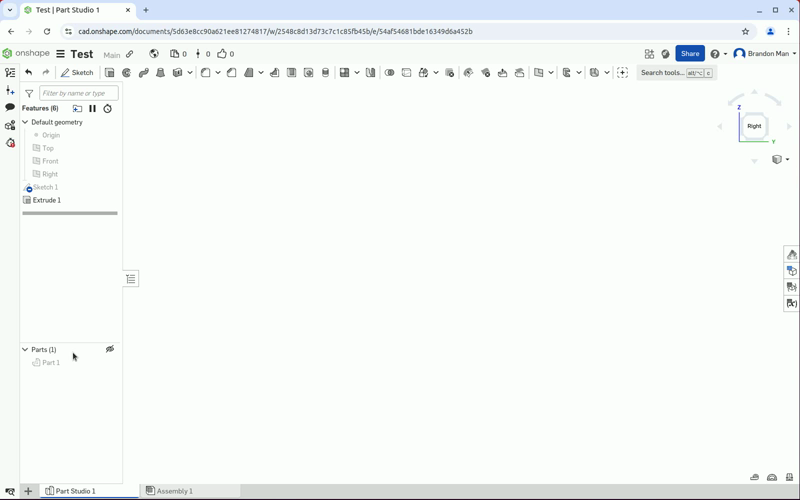
mouse_move(73, 352)
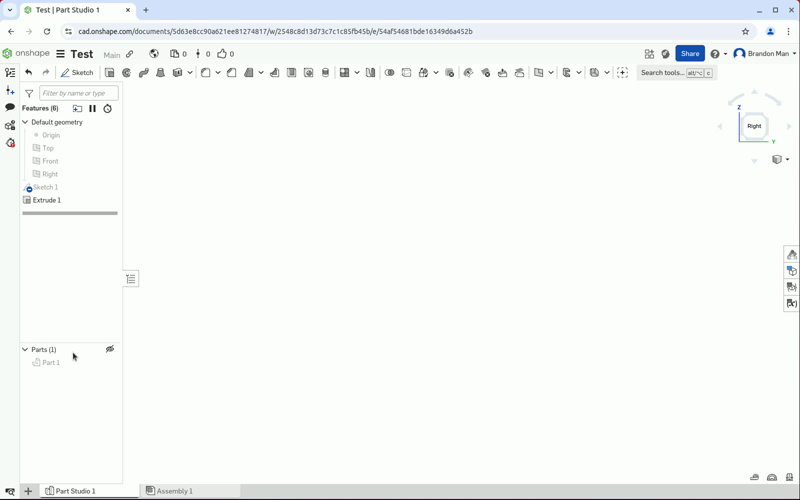
key(shift+y)
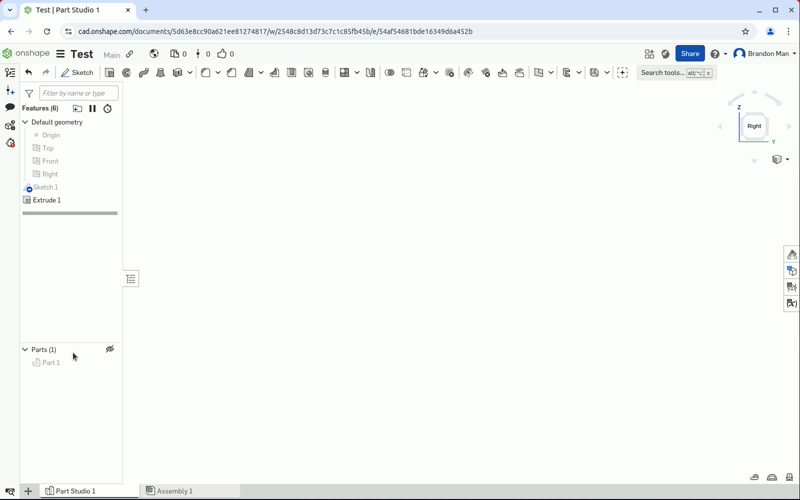
key(shift+s)
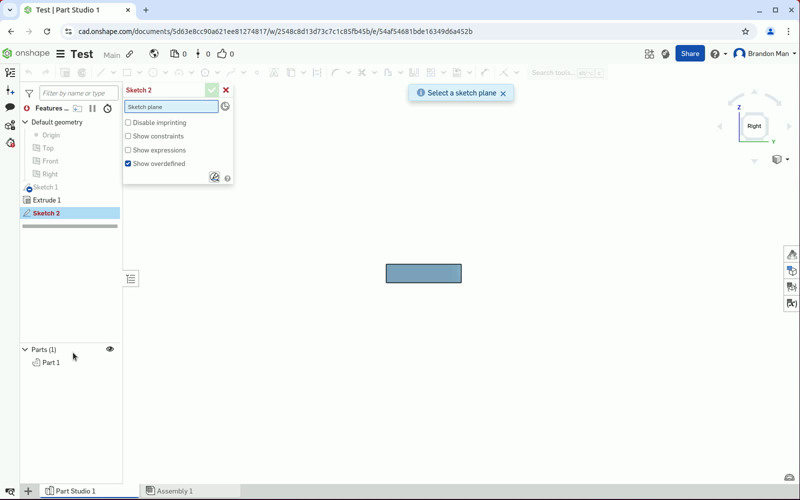
mouse_move(73, 176)
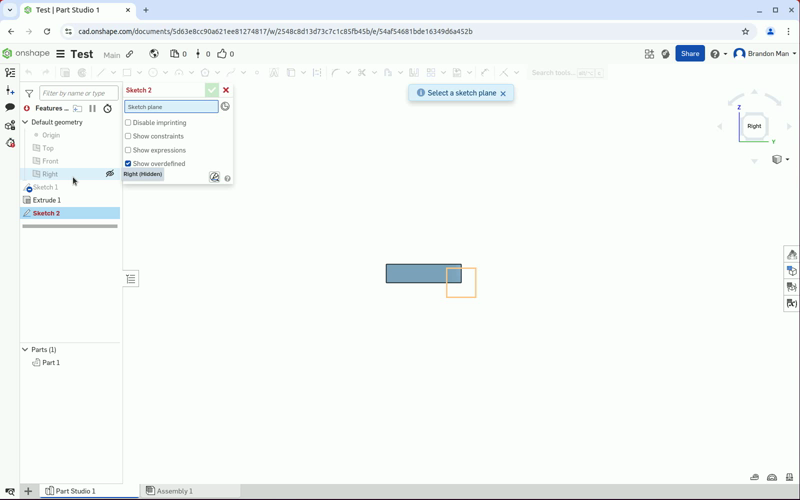
click(73, 176)
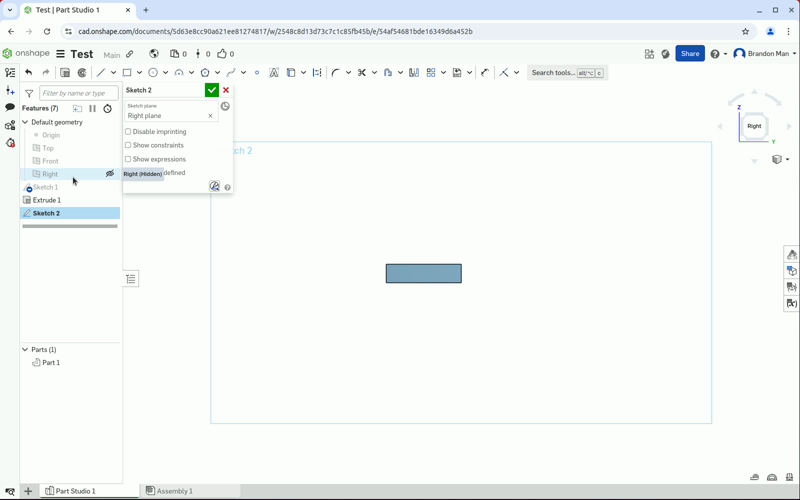
mouse_move(73, 352)
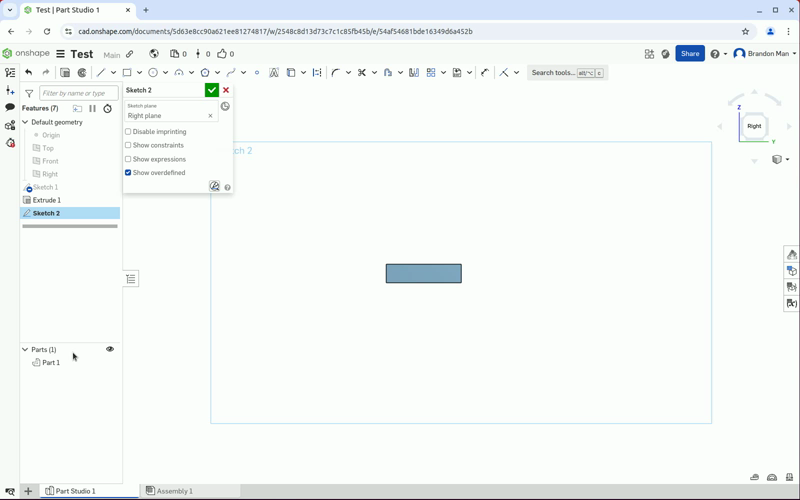
key(y)
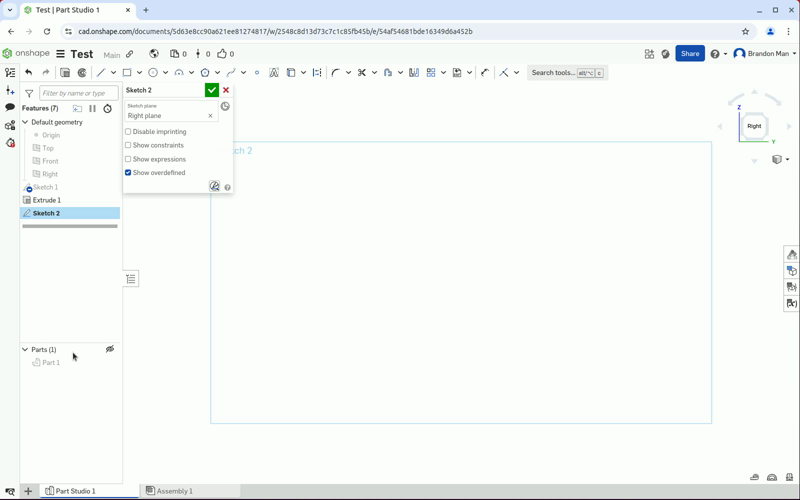
key(l)
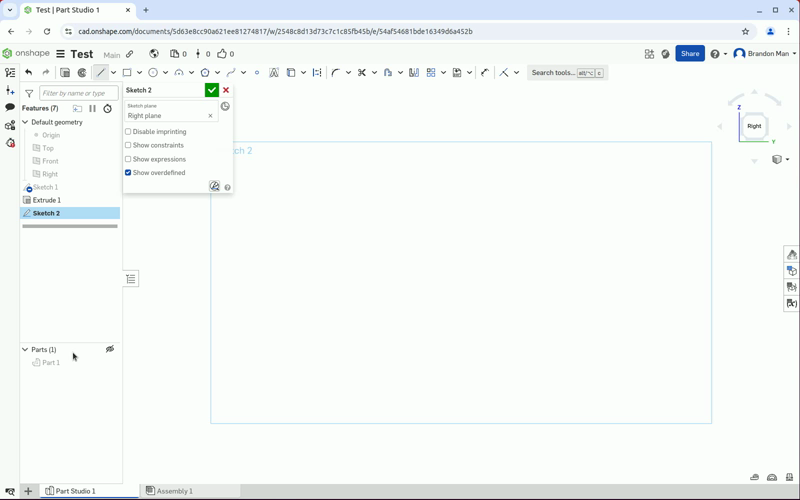
key_down(shift)
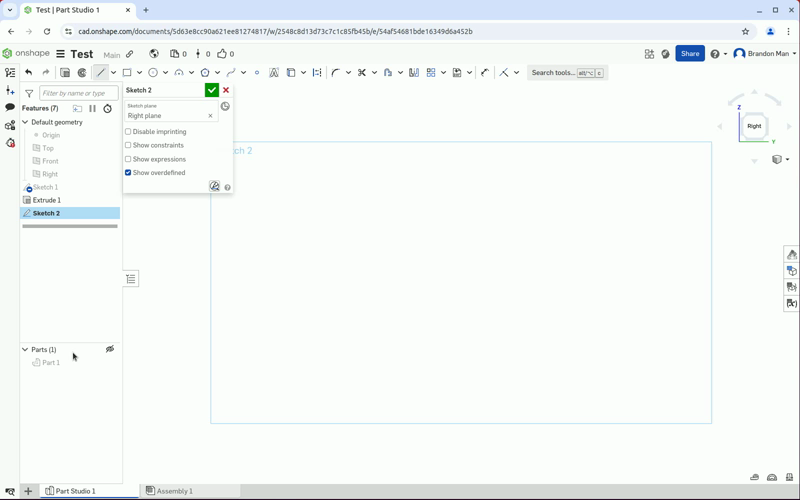
mouse_move(385, 264)
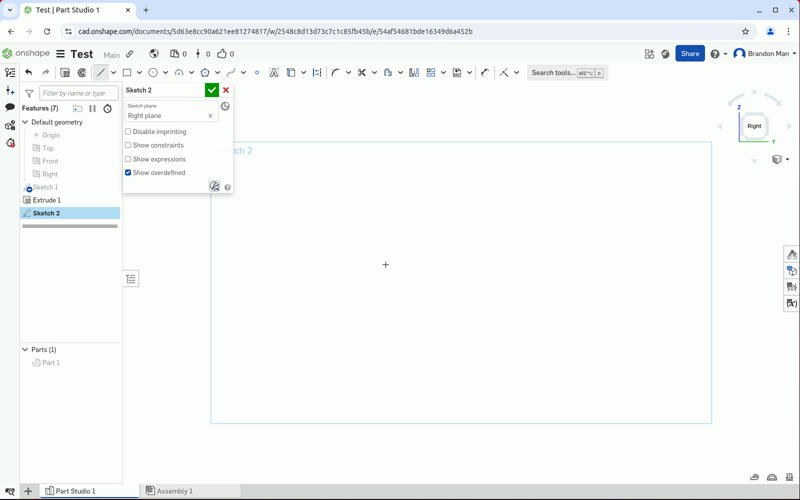
click(385, 264)
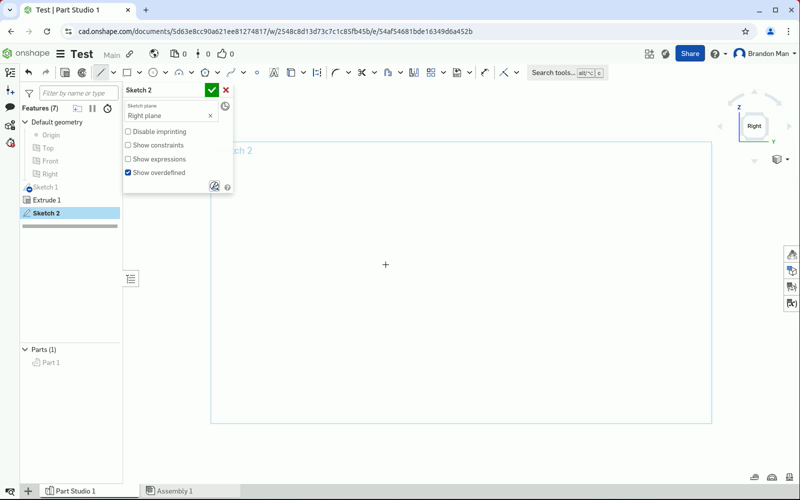
key_up(shift)
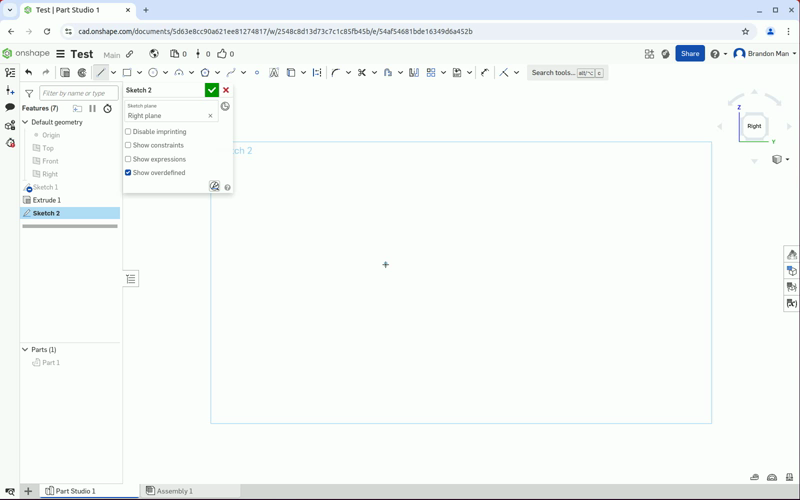
key_down(shift)
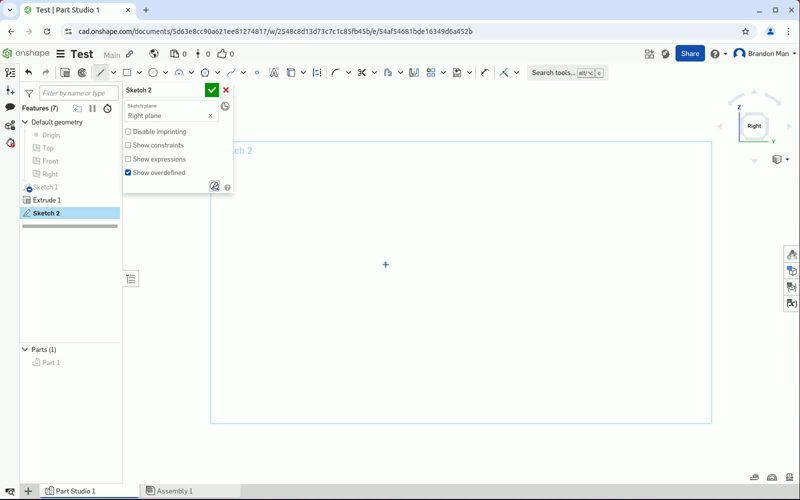
mouse_move(461, 264)
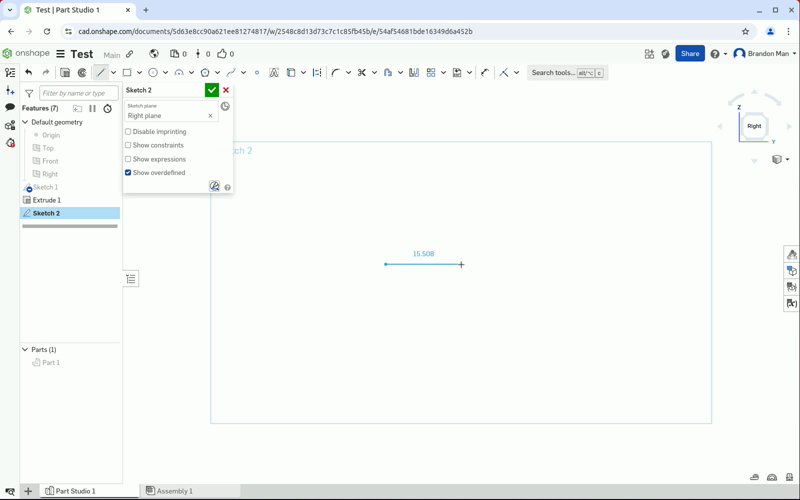
click(461, 264)
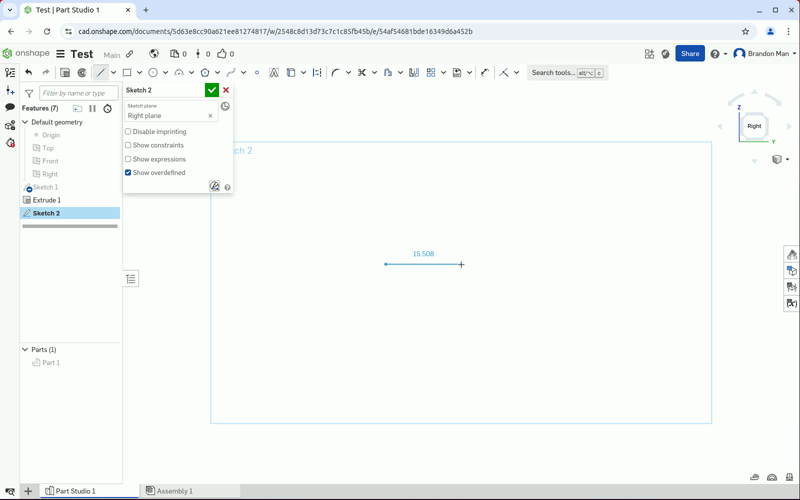
key_up(shift)
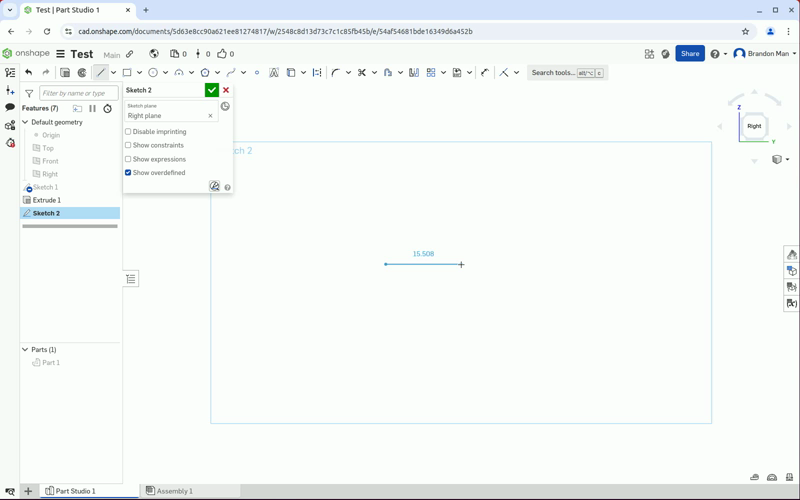
key_down(shift)
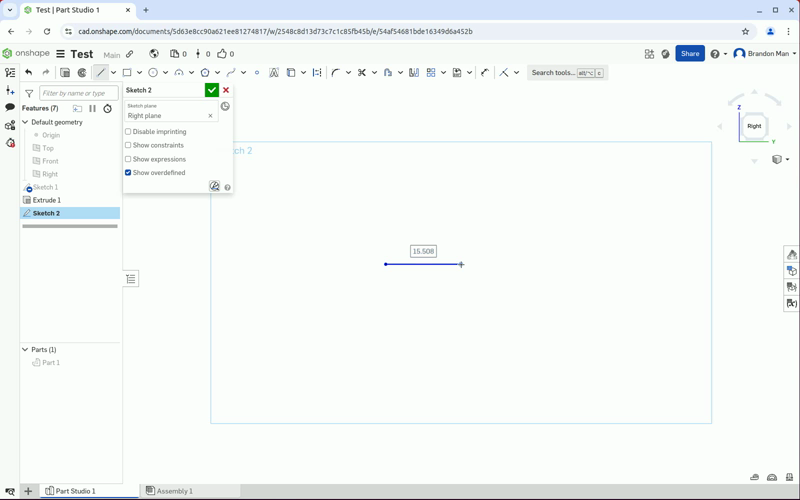
mouse_move(491, 264)
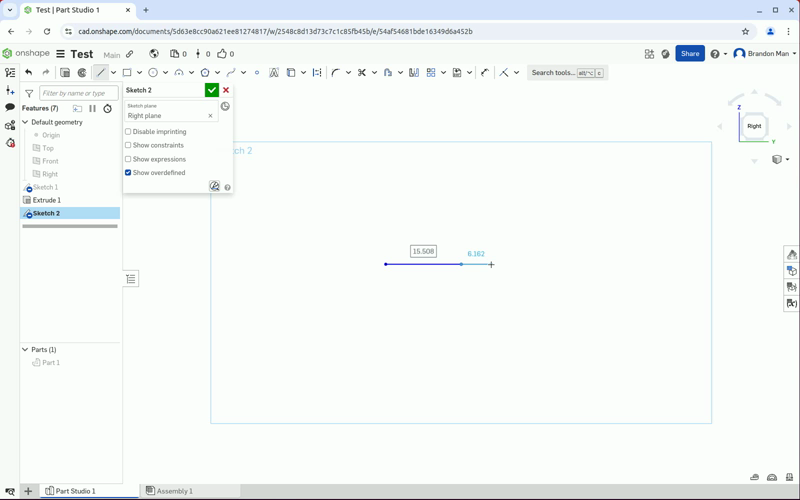
mouse_move(461, 245)
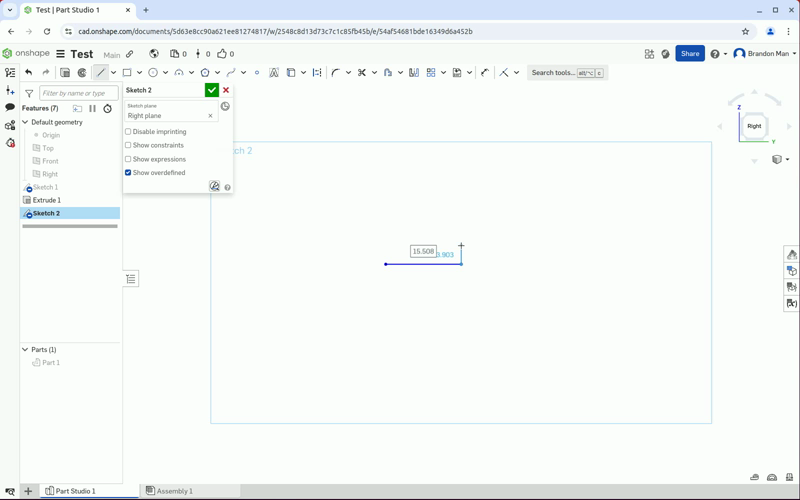
click(461, 245)
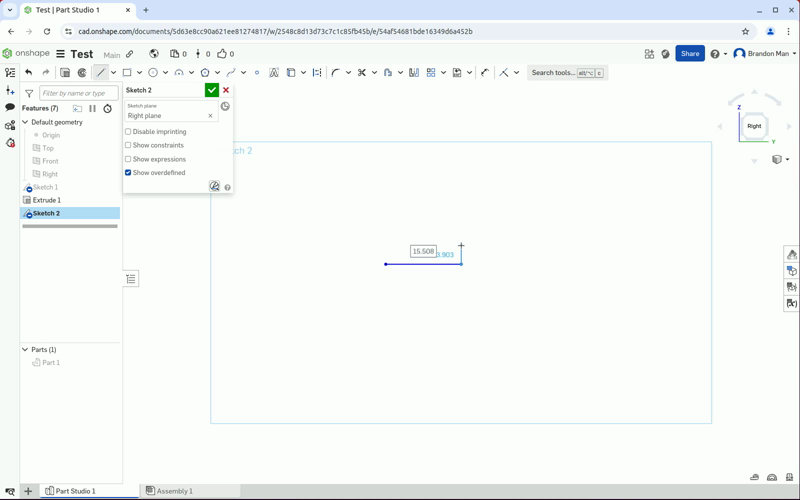
key_up(shift)
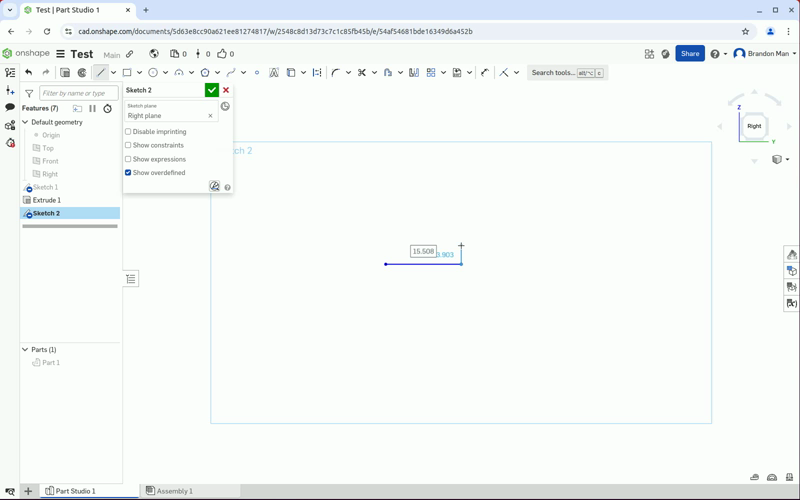
key(esc)
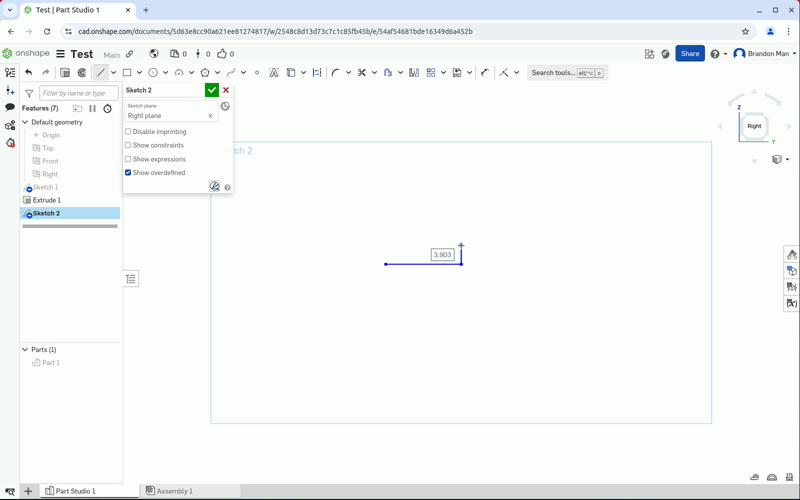
key(a)
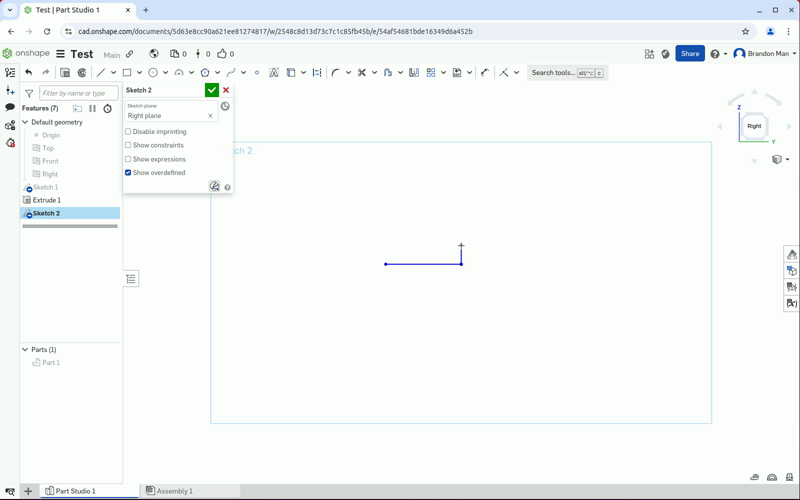
mouse_move(461, 245)
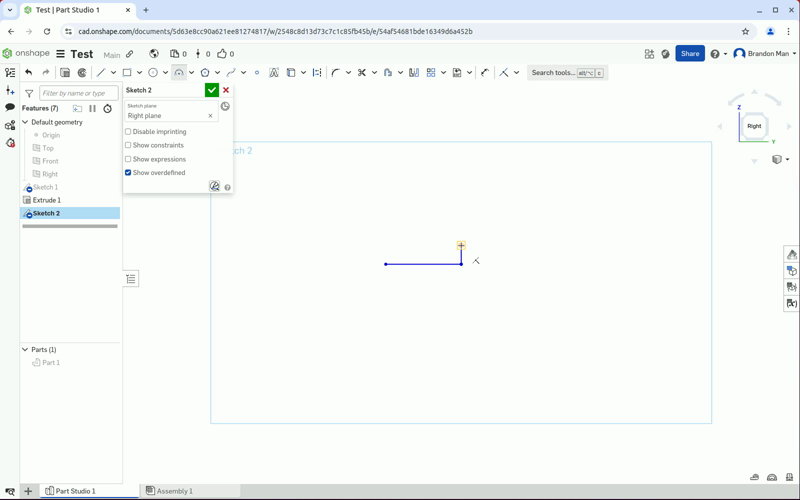
click(461, 245)
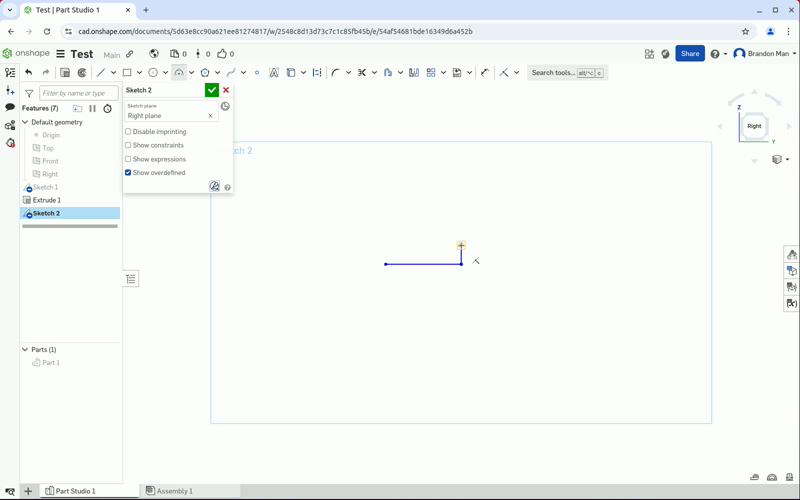
key_down(shift)
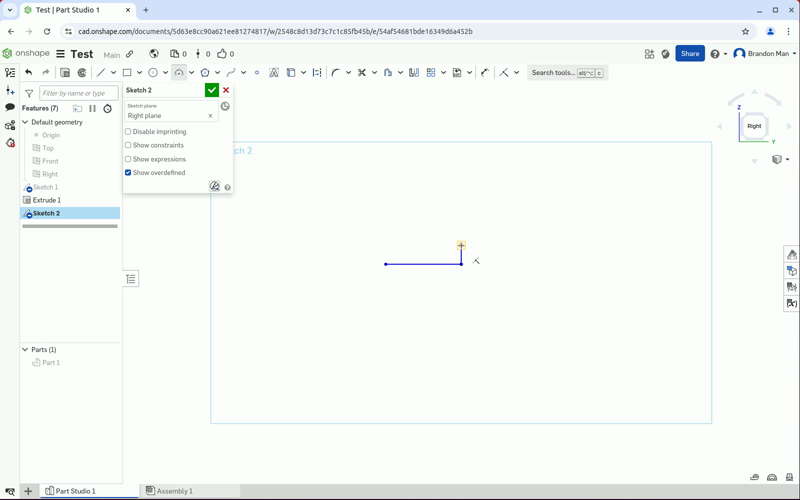
mouse_move(385, 245)
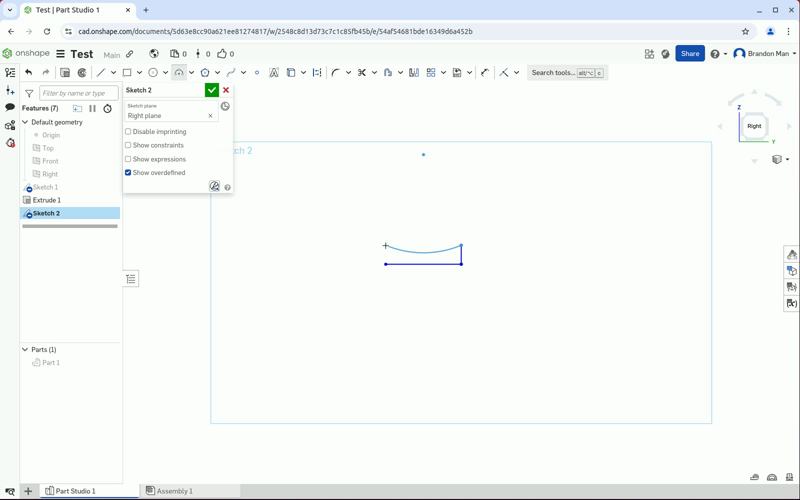
click(385, 245)
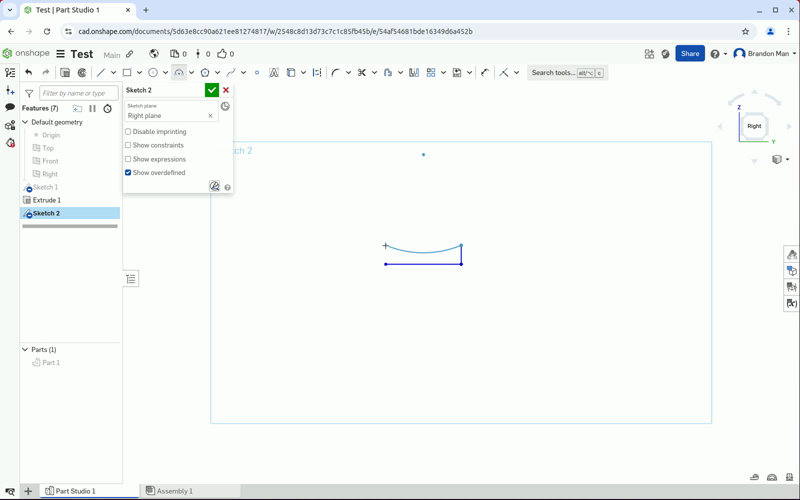
mouse_move(423, 207)
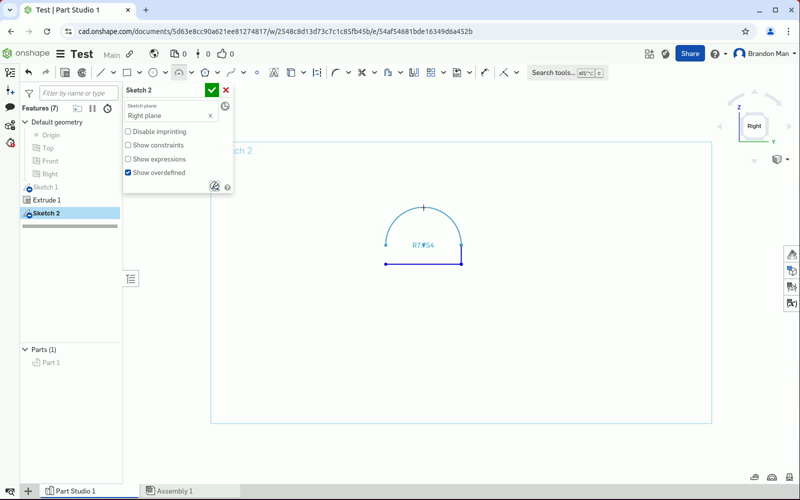
click(423, 207)
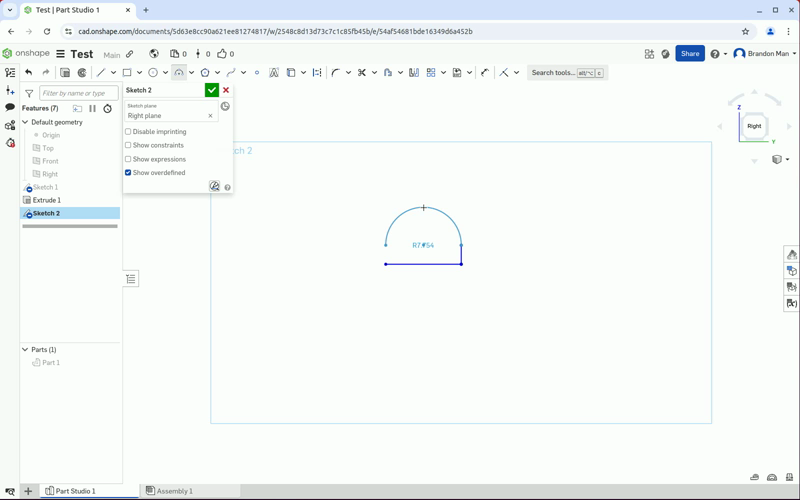
key_up(shift)
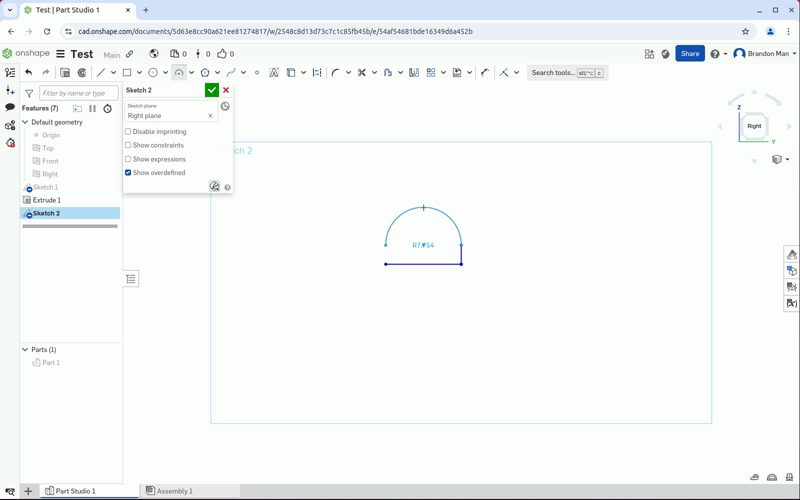
key(esc)
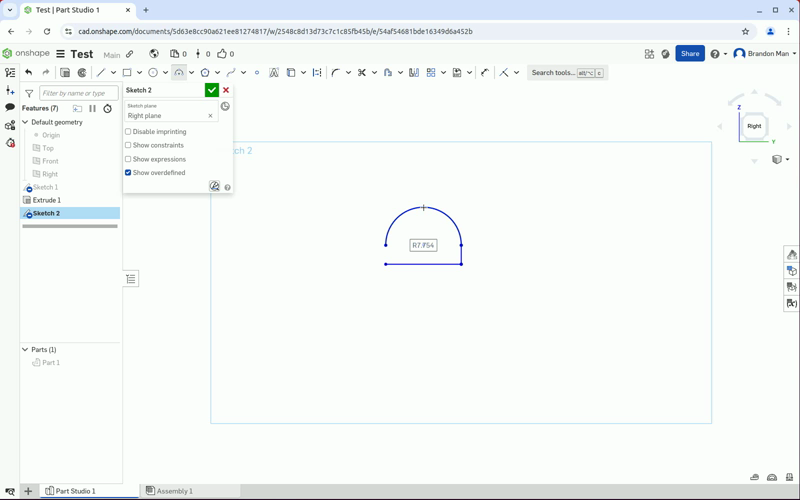
key(l)
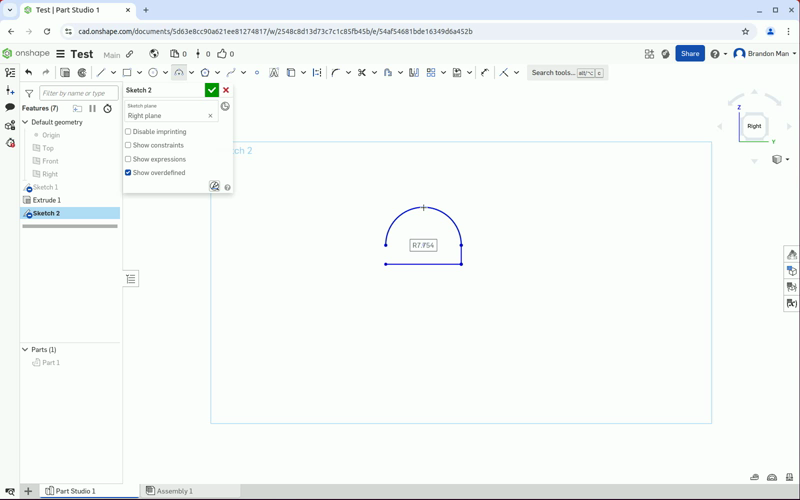
mouse_move(385, 245)
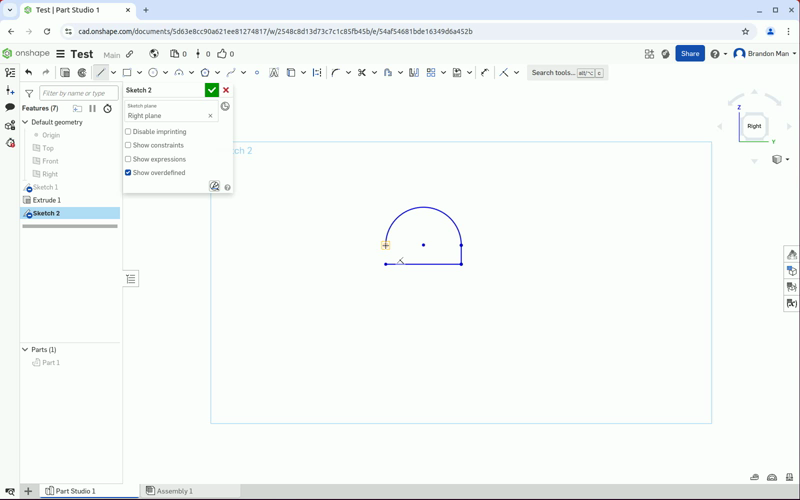
click(385, 245)
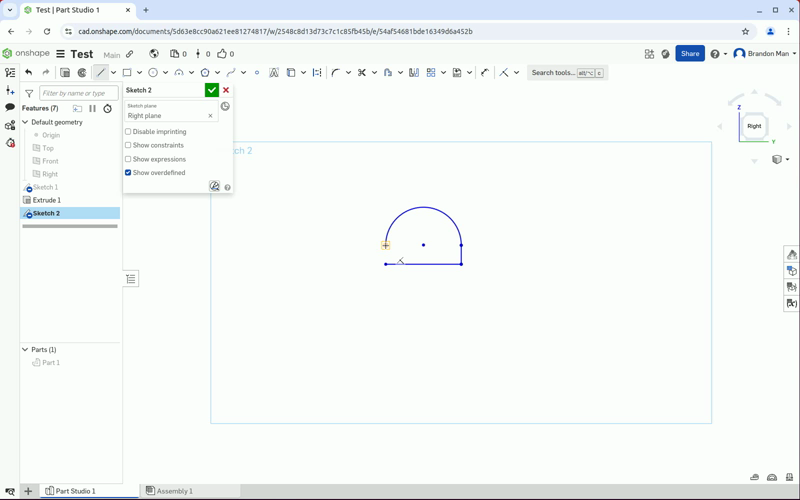
mouse_move(415, 245)
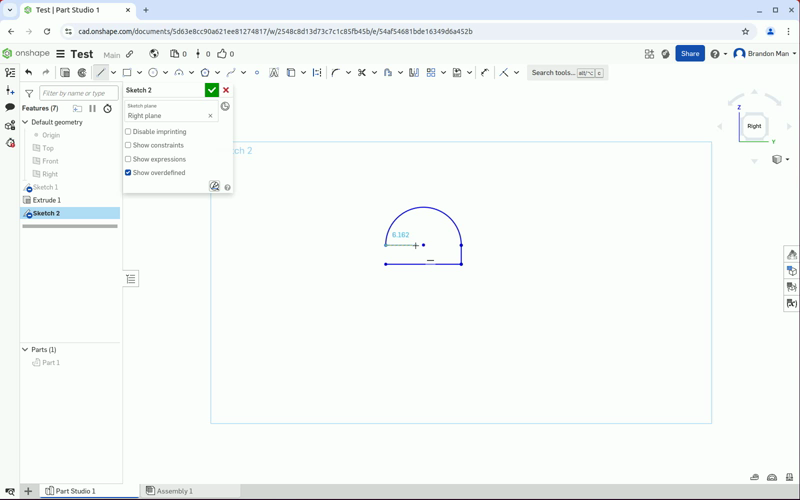
key_down(shift)
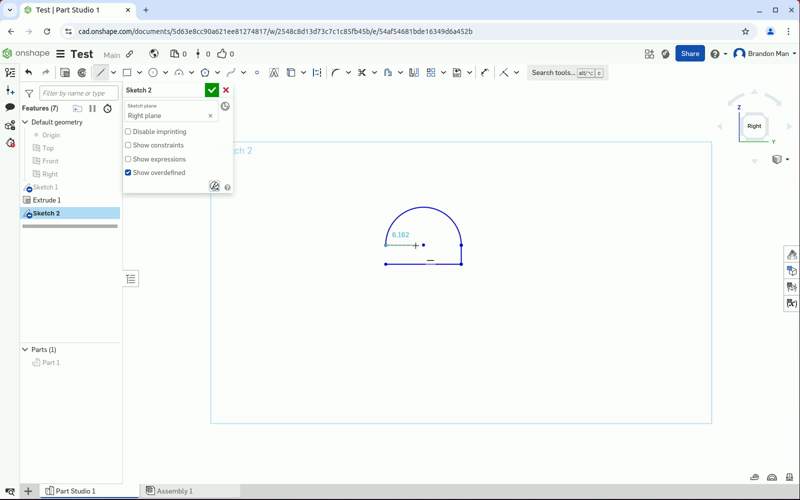
mouse_move(385, 264)
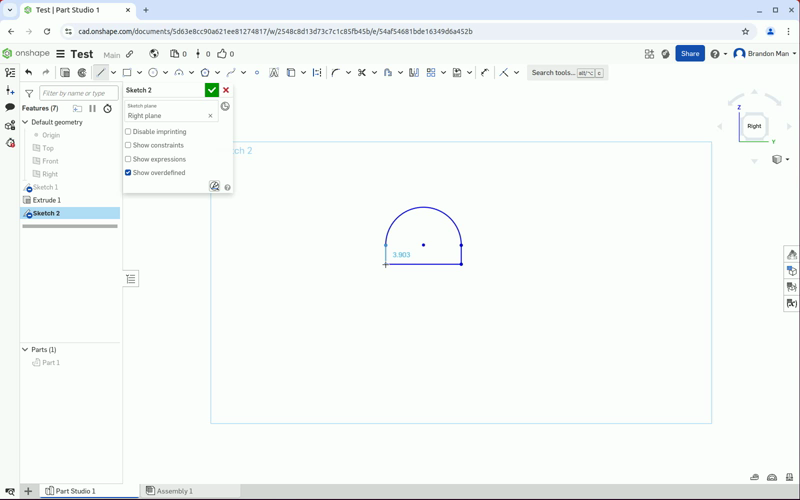
key_up(shift)
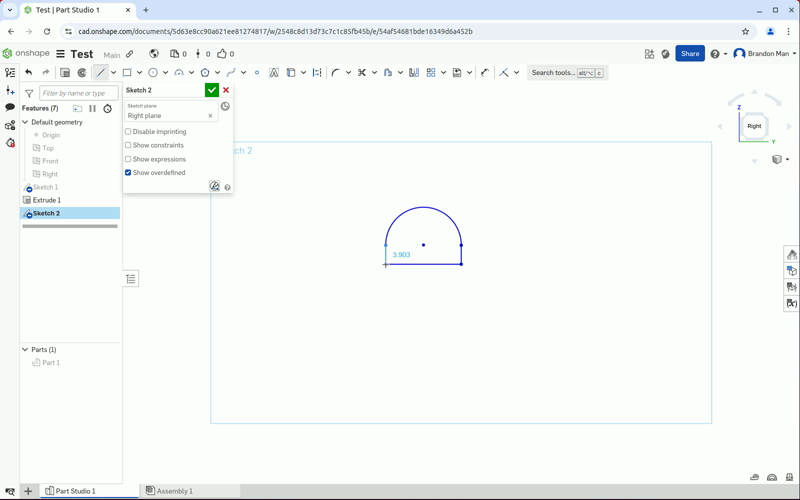
click(385, 264)
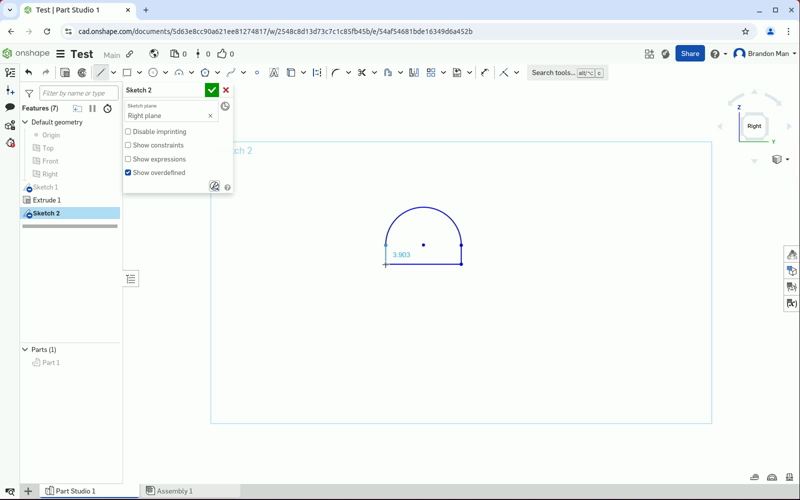
key(esc)
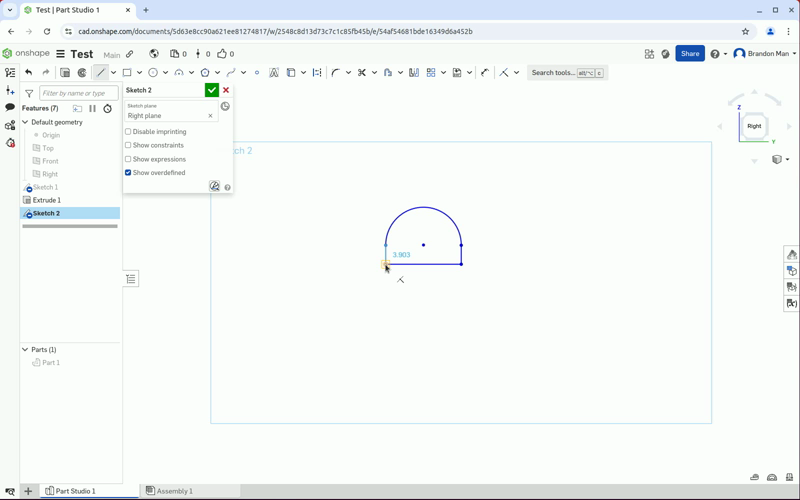
mouse_move(401, 253)
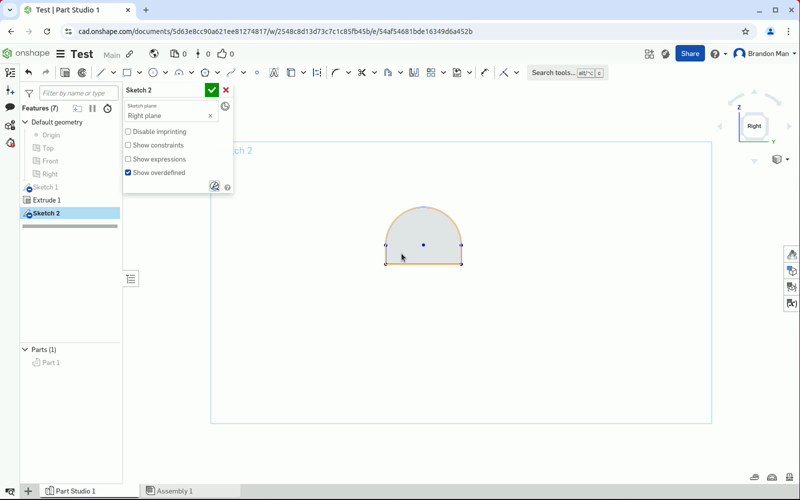
click(401, 253)
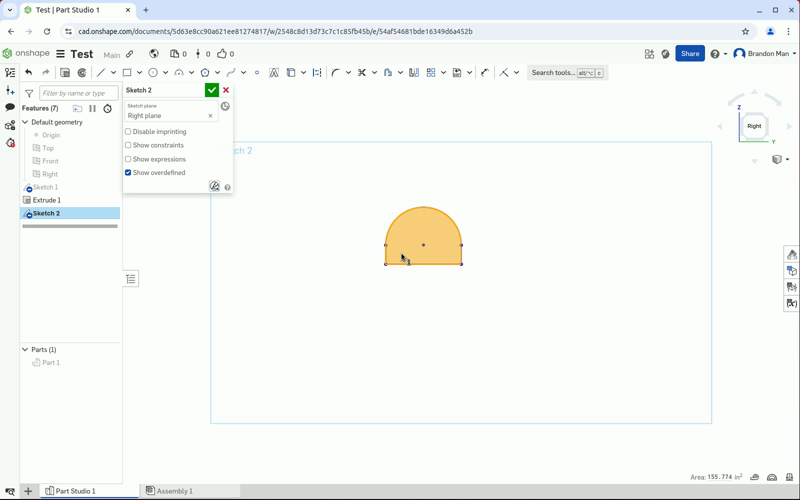
mouse_move(73, 352)
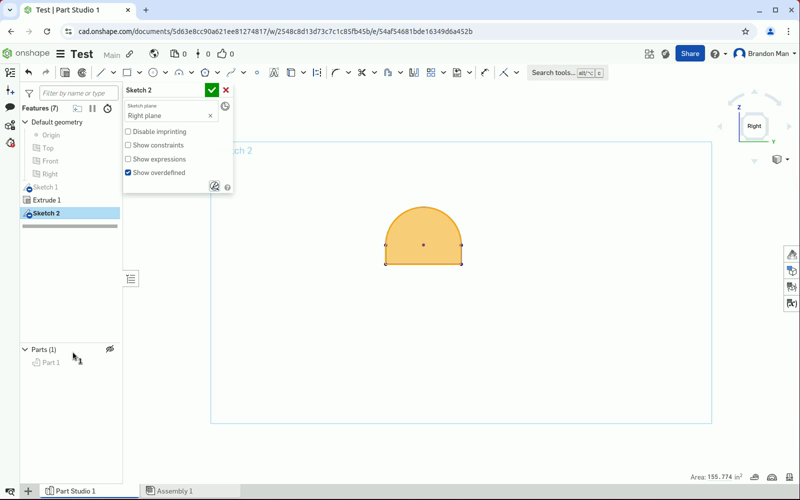
key(shift+y)
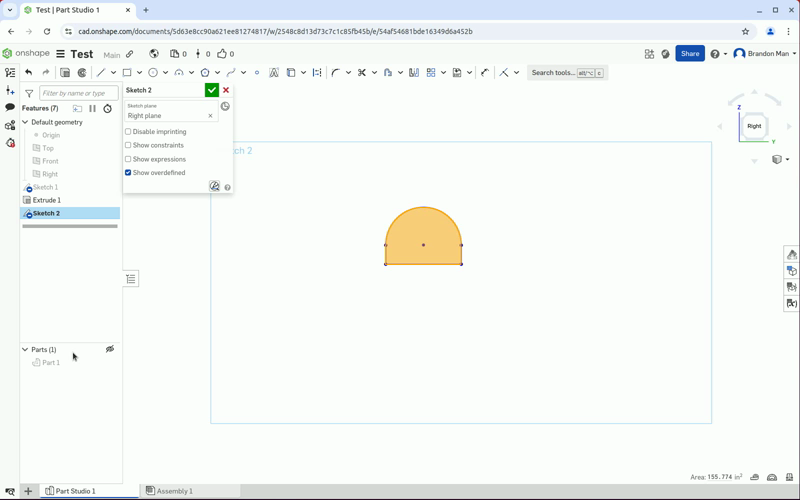
key(shift+e)
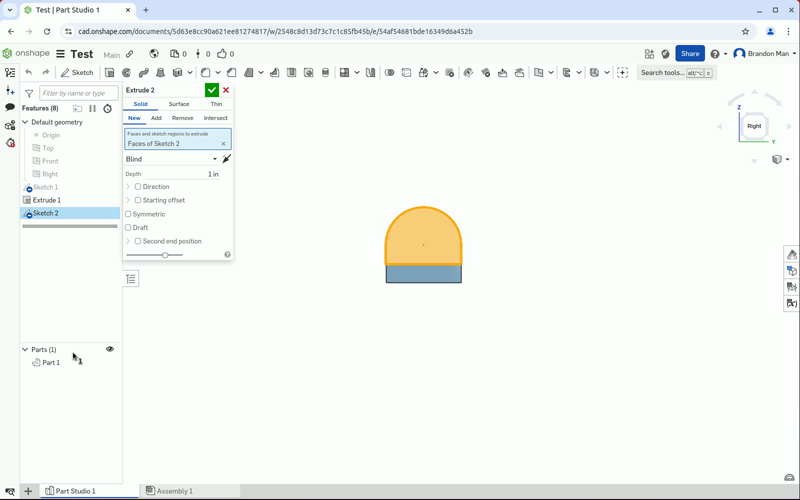
mouse_move(143, 106)
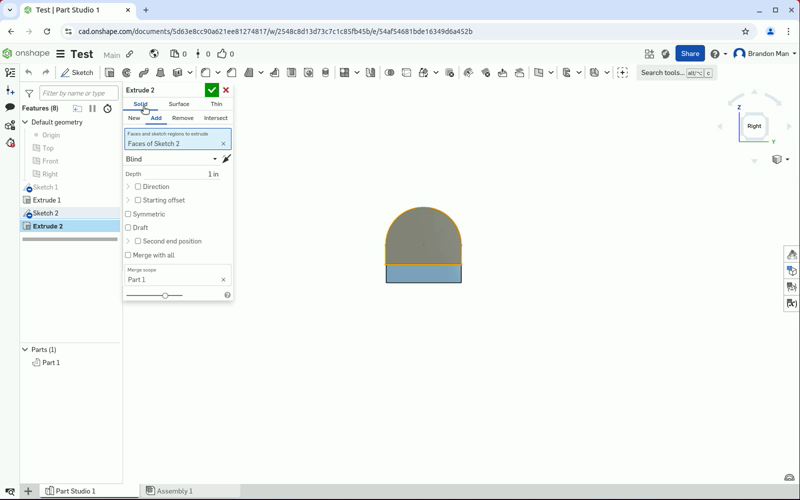
click(143, 106)
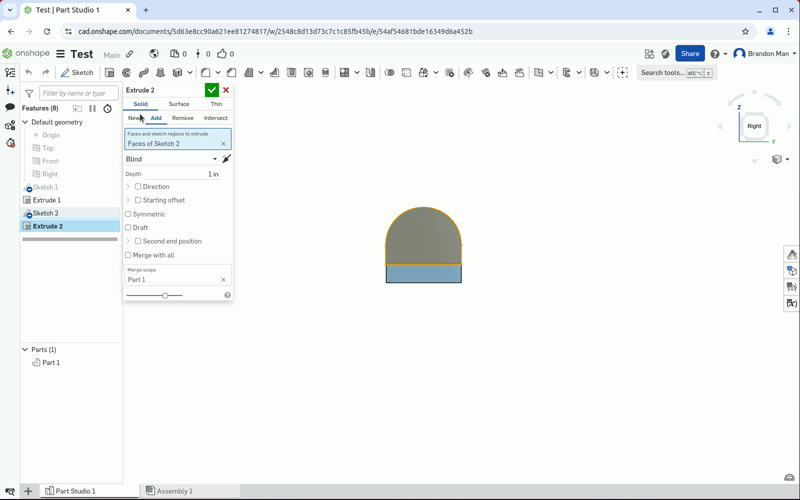
mouse_move(137, 120)
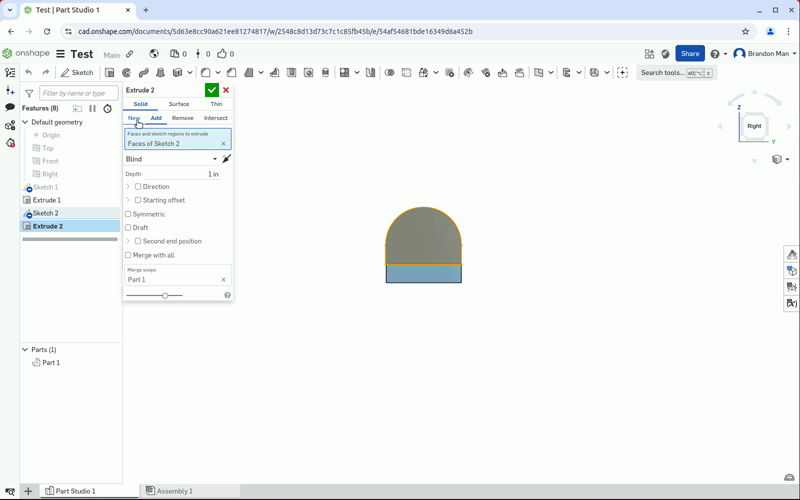
click(137, 120)
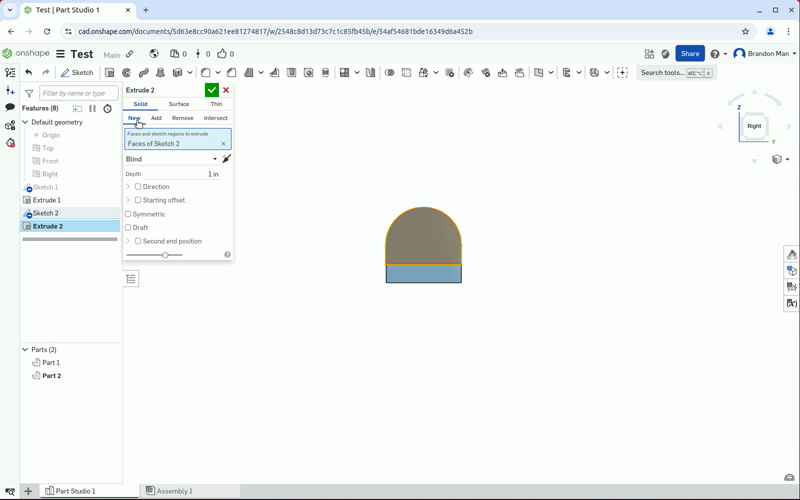
key(tab, 4)
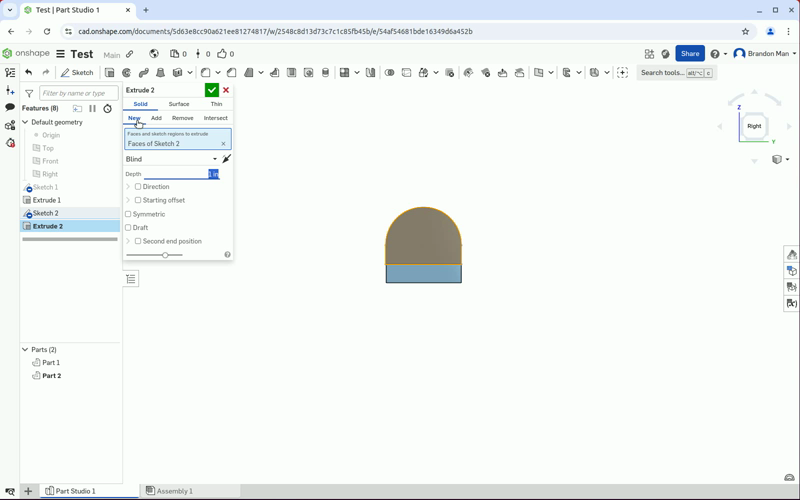
text(7.703)
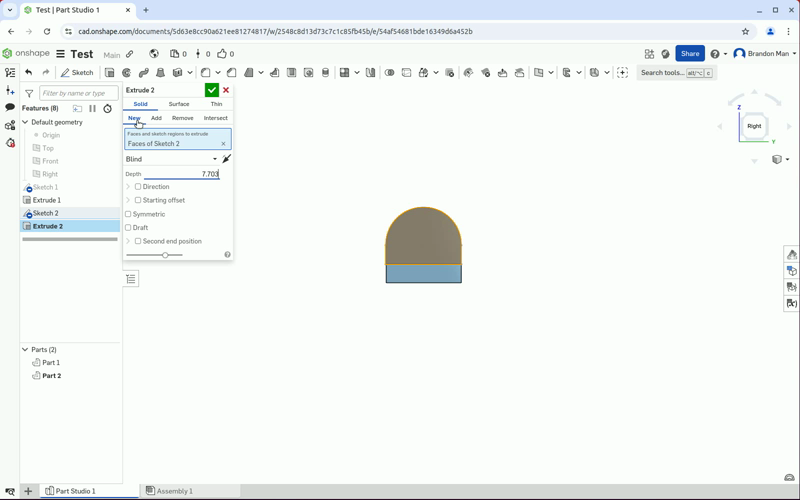
key(enter)
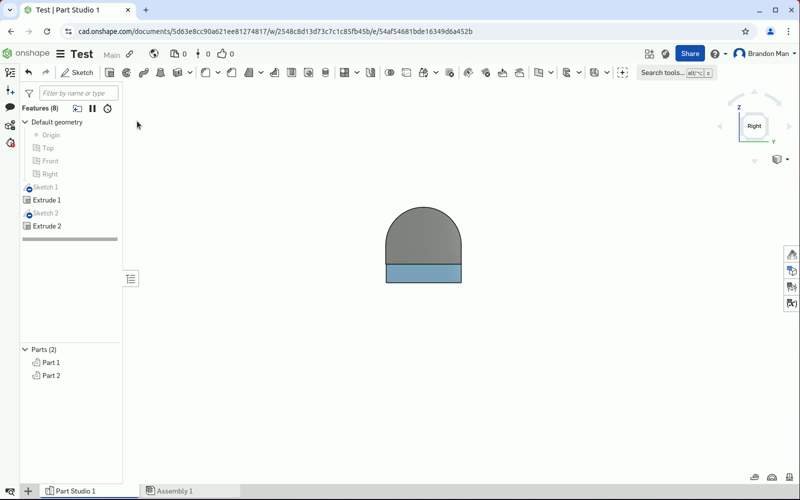
key(shift+h)
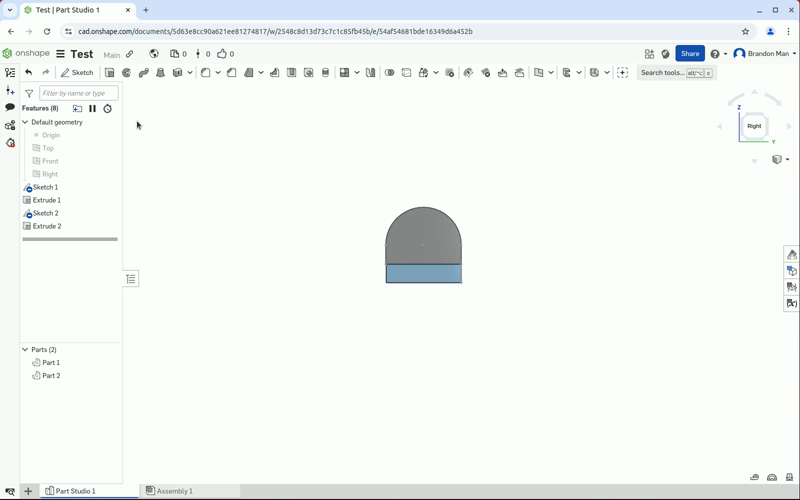
key(shift+h)
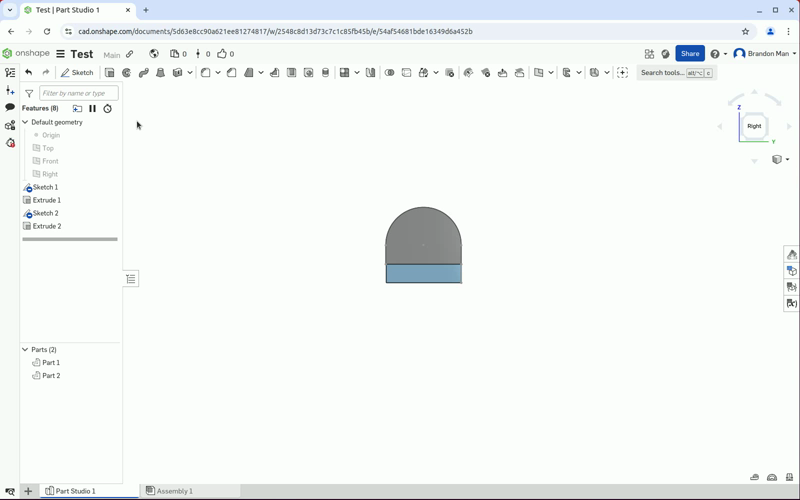
key(shift+7)
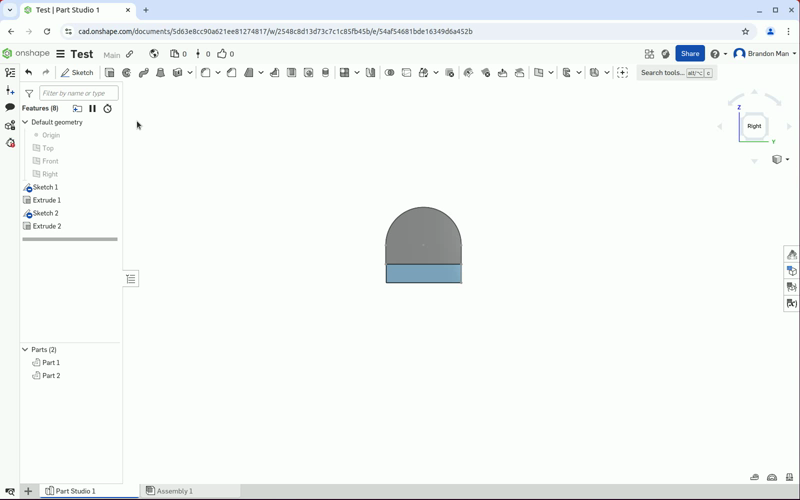
key(right, 2)
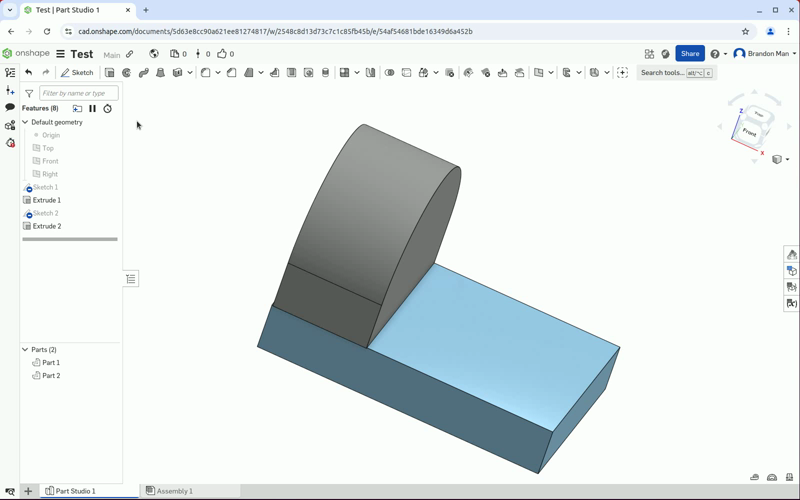
key(down, 2)
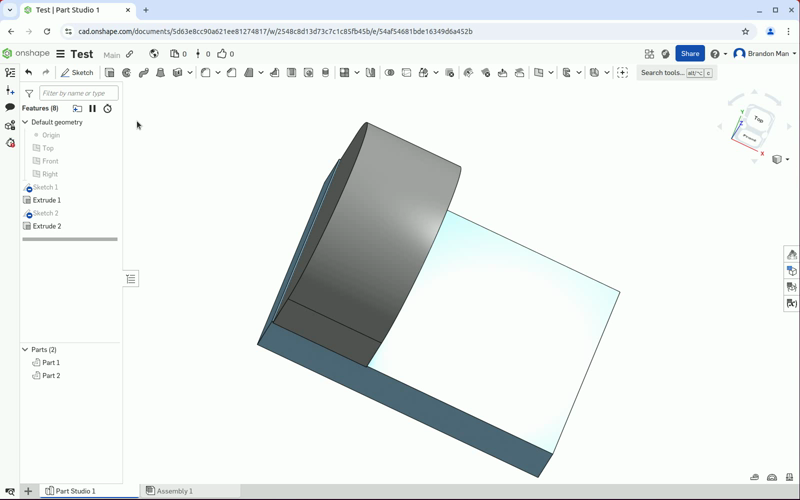
key(up, 2)
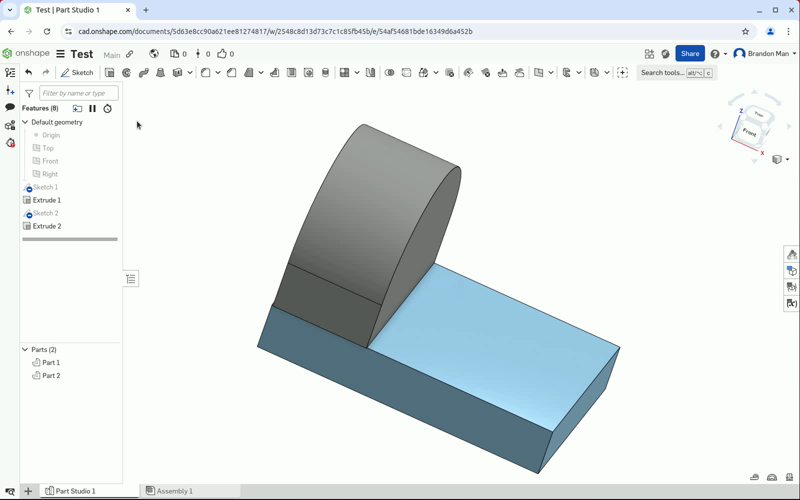
key(left, 2)
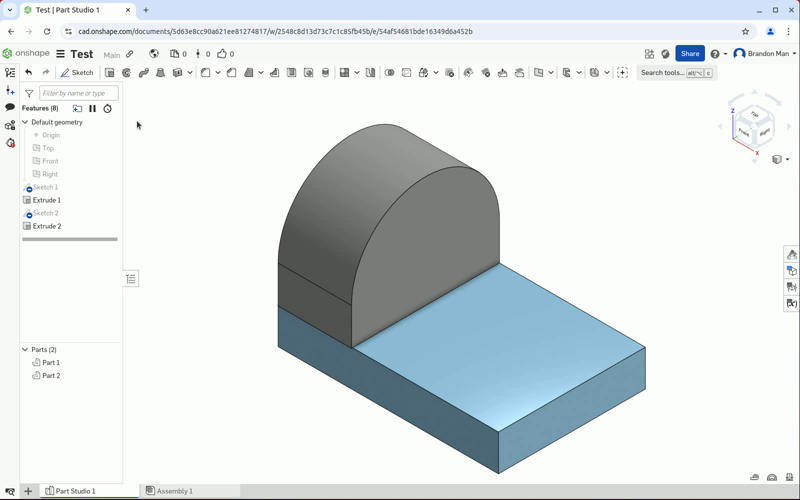
mouse_move(73, 189)
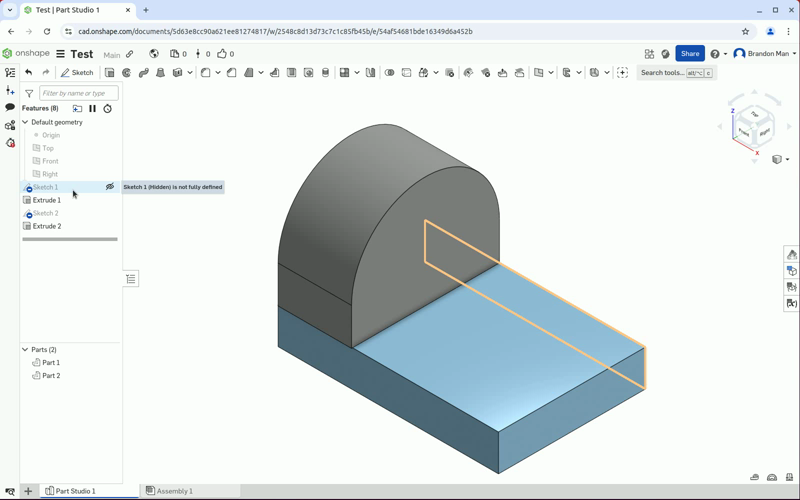
click(73, 189)